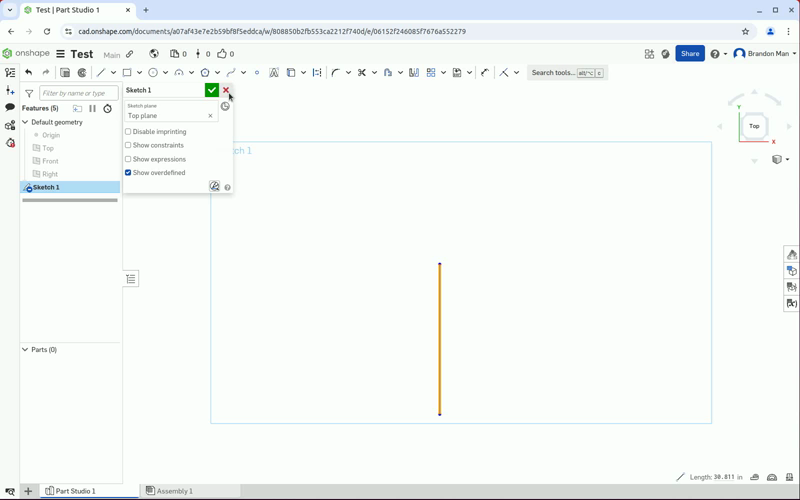
key(shift+h)
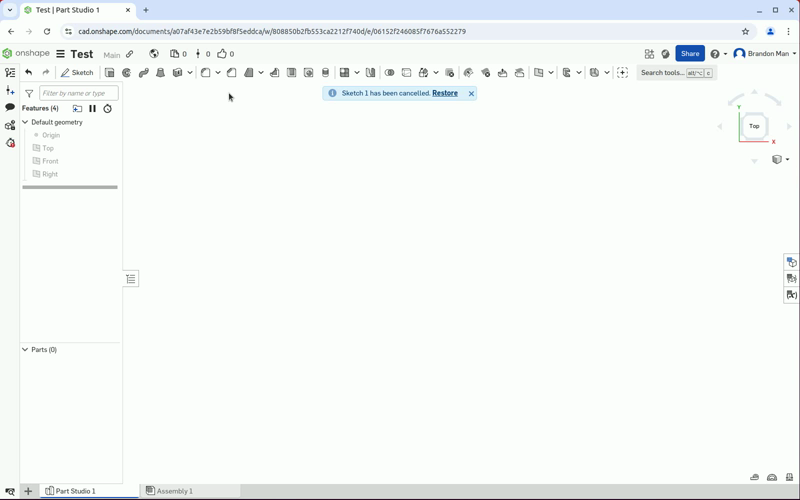
mouse_move(73, 352)
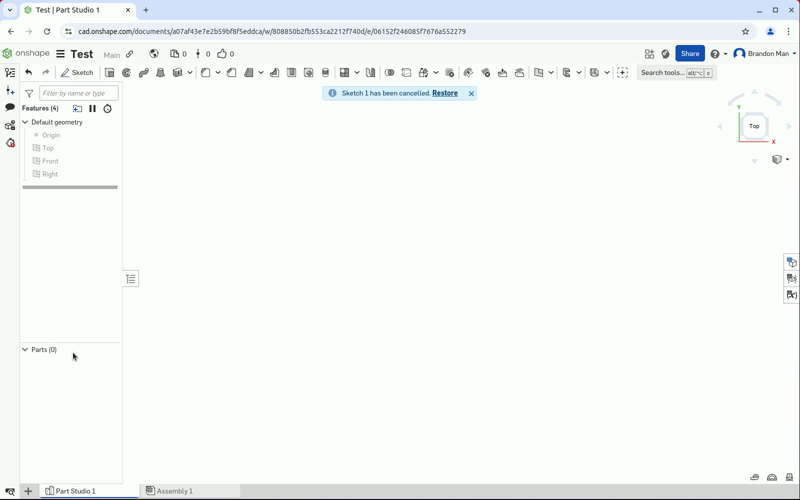
key(y)
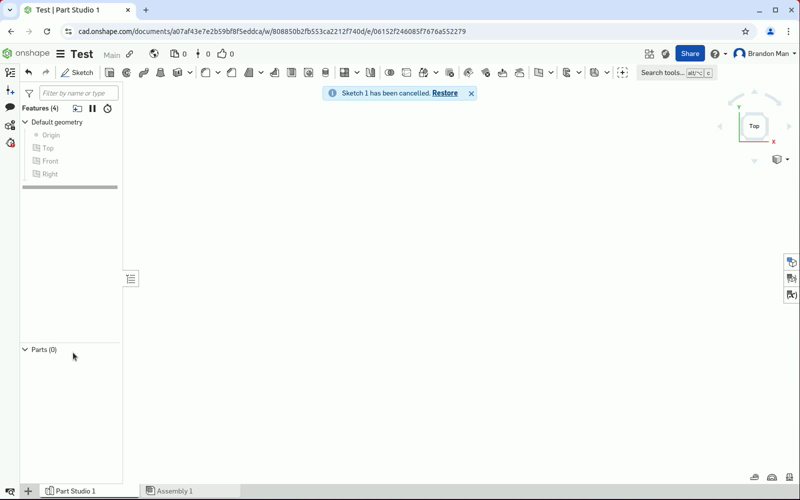
key(shift+p)
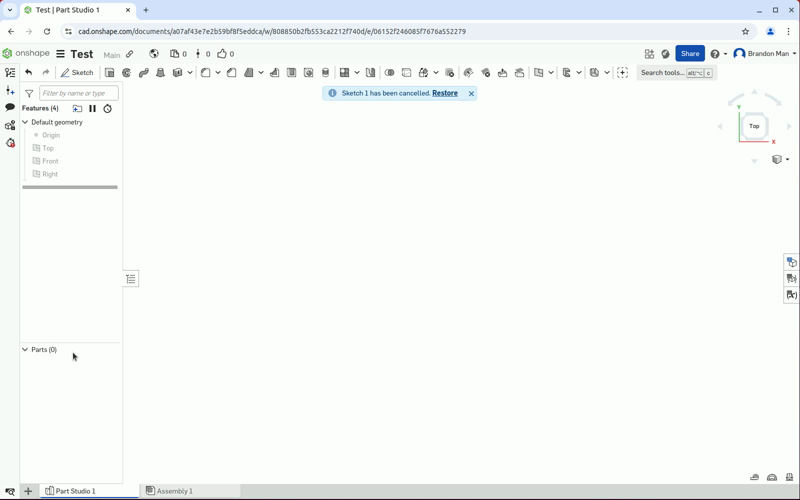
key(space)
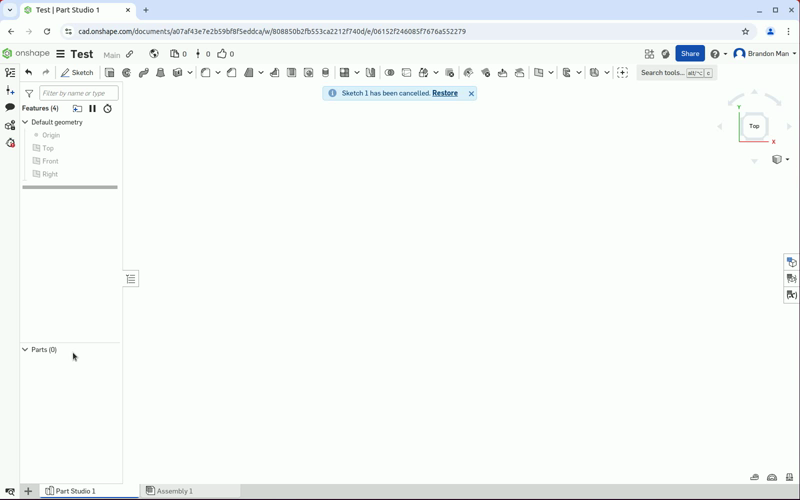
key_down(shift)
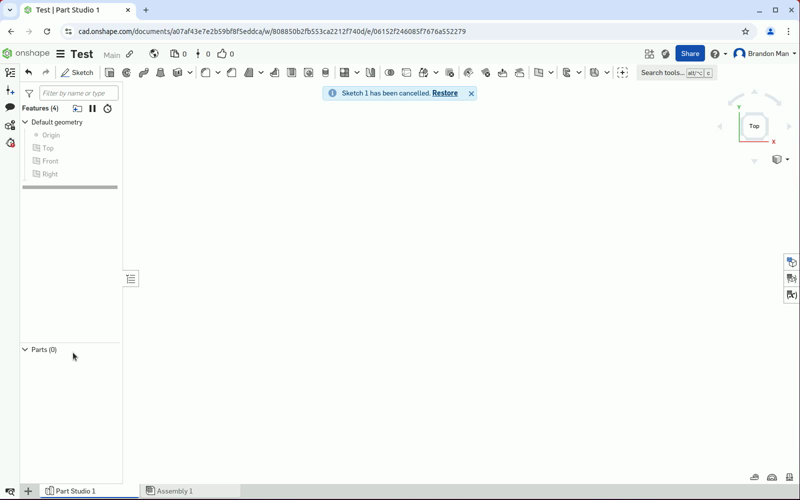
key(up)
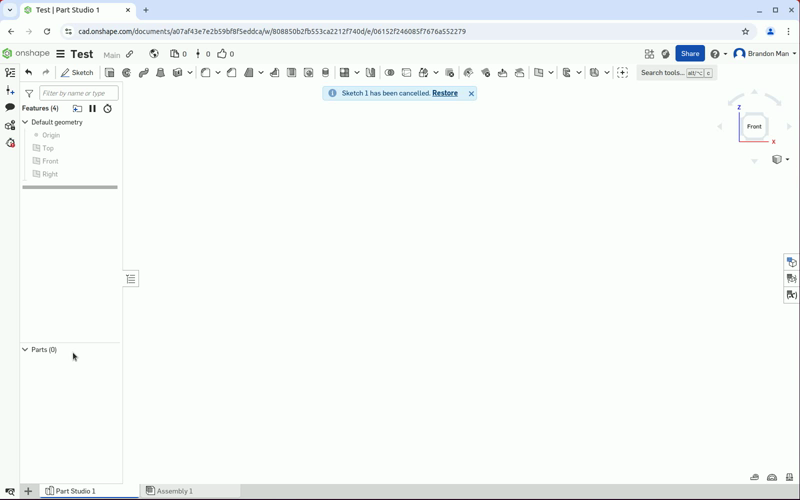
key_up(shift)
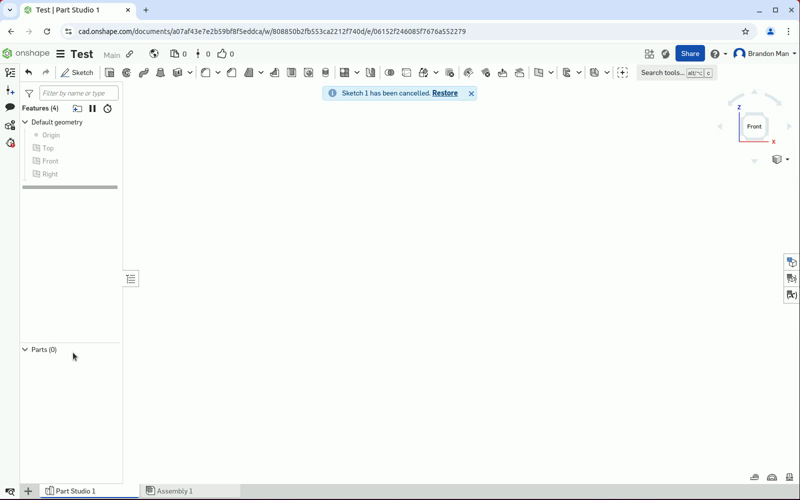
mouse_move(73, 352)
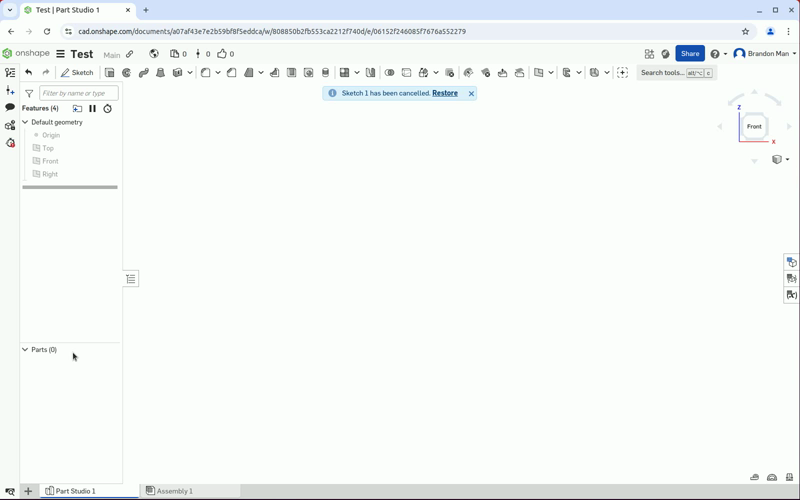
key(shift+y)
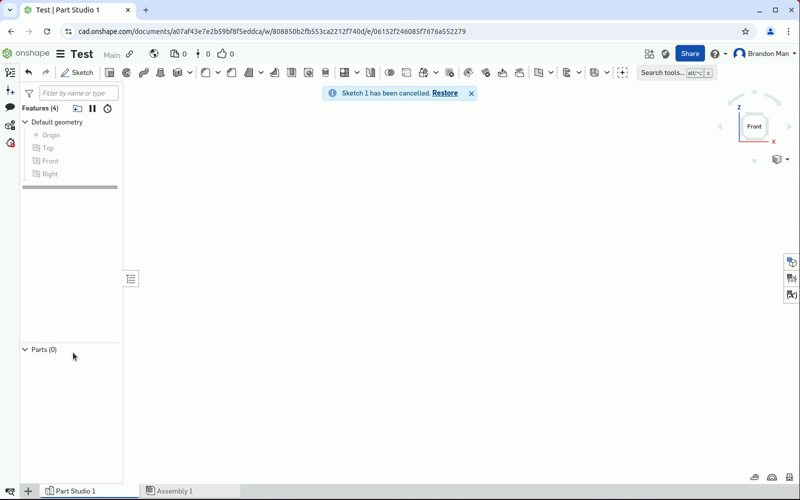
key(shift+s)
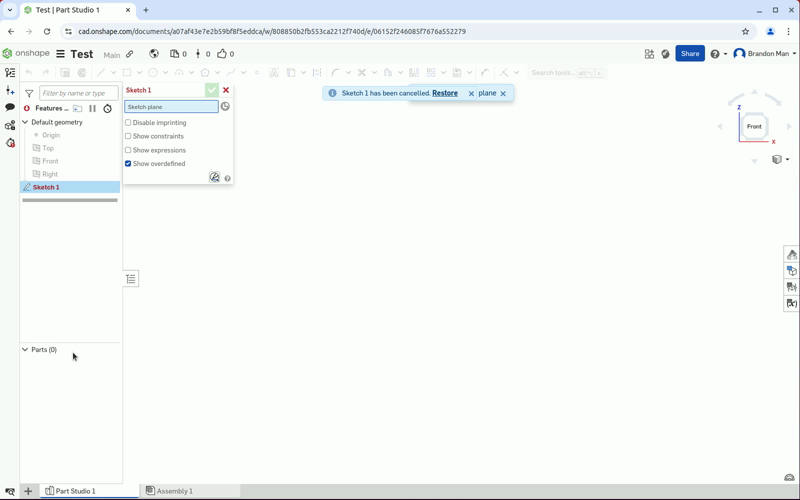
mouse_move(73, 163)
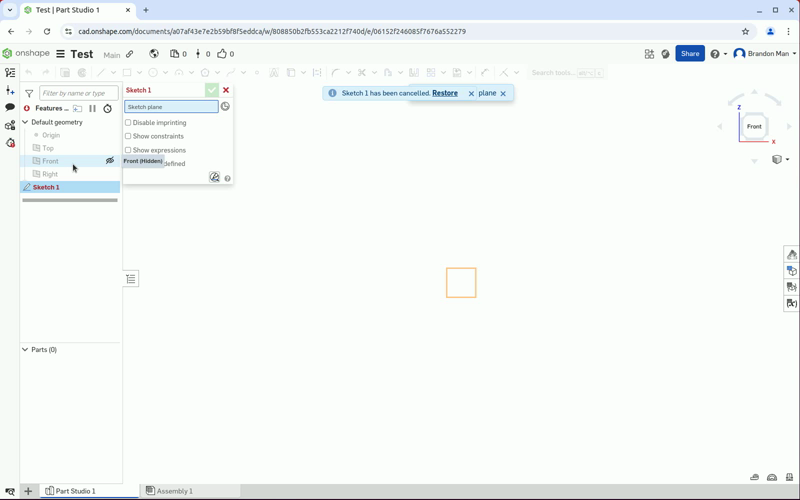
click(73, 163)
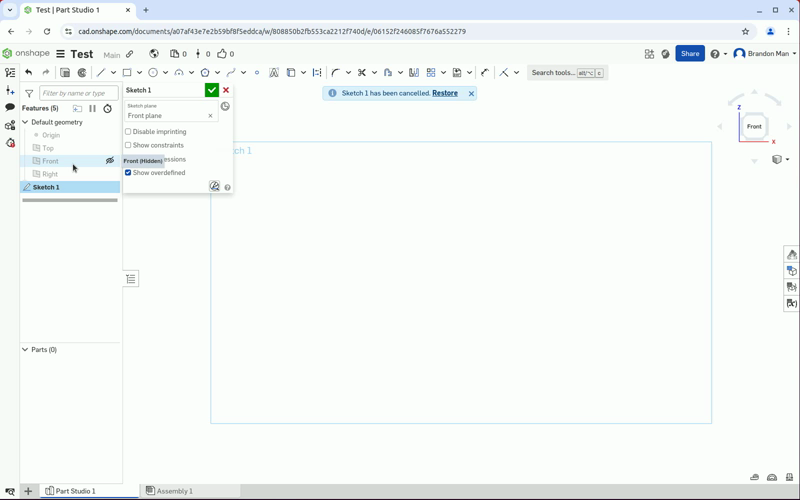
mouse_move(73, 352)
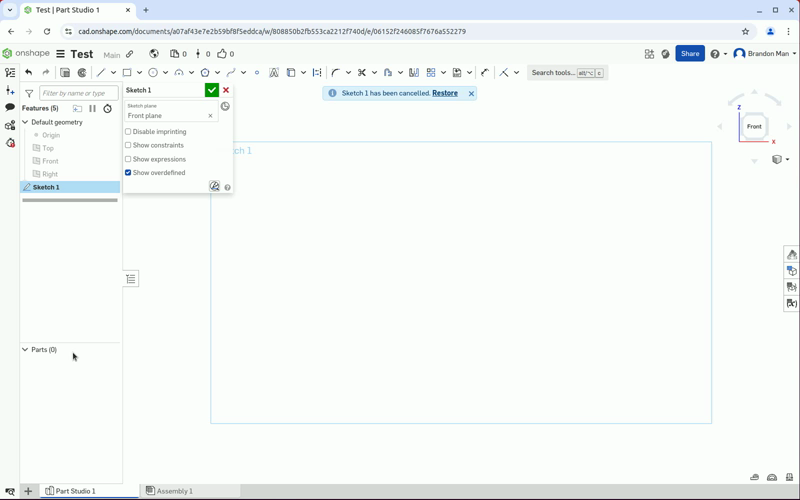
key(y)
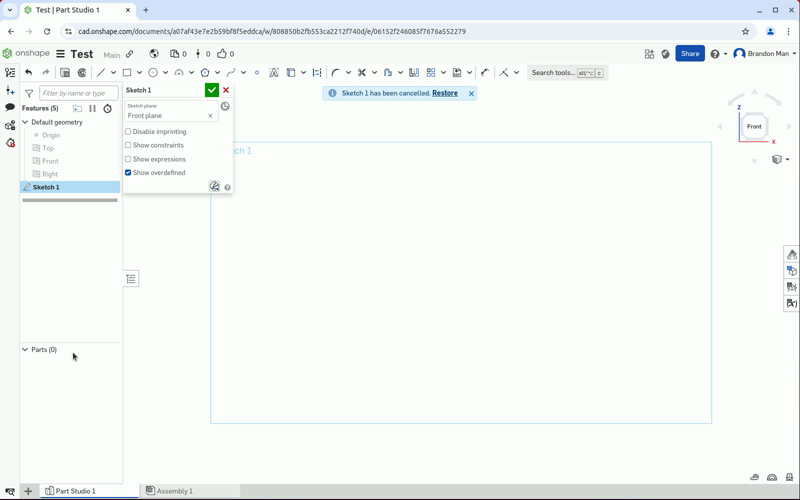
key(l)
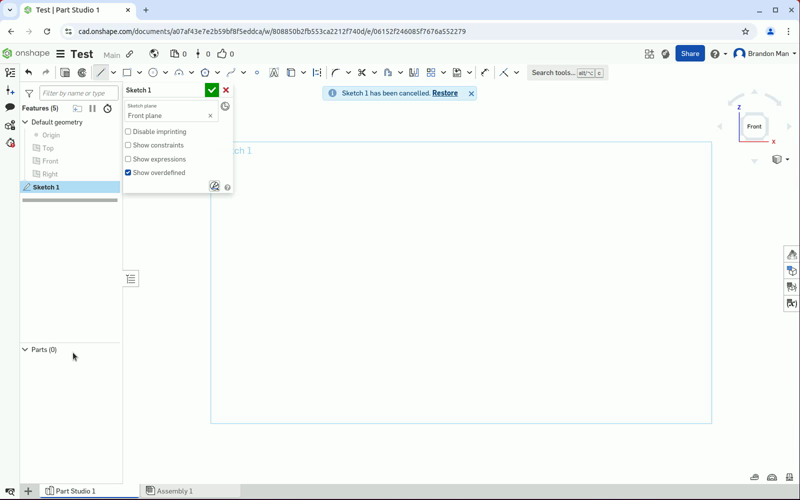
key_down(shift)
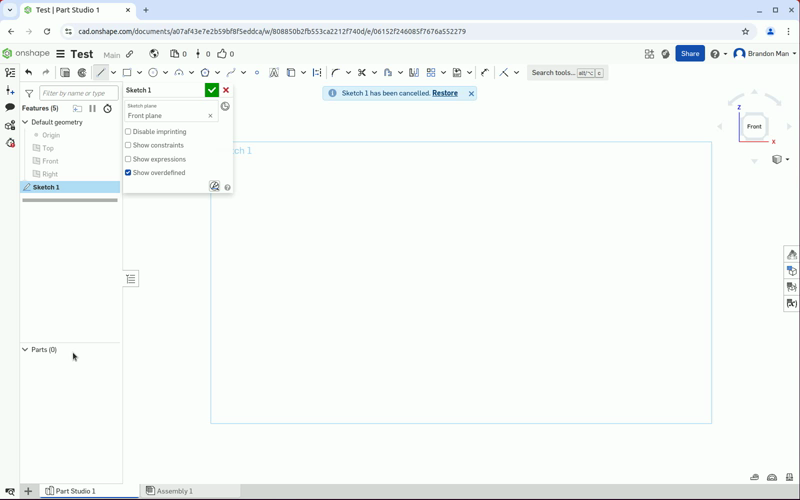
mouse_move(431, 308)
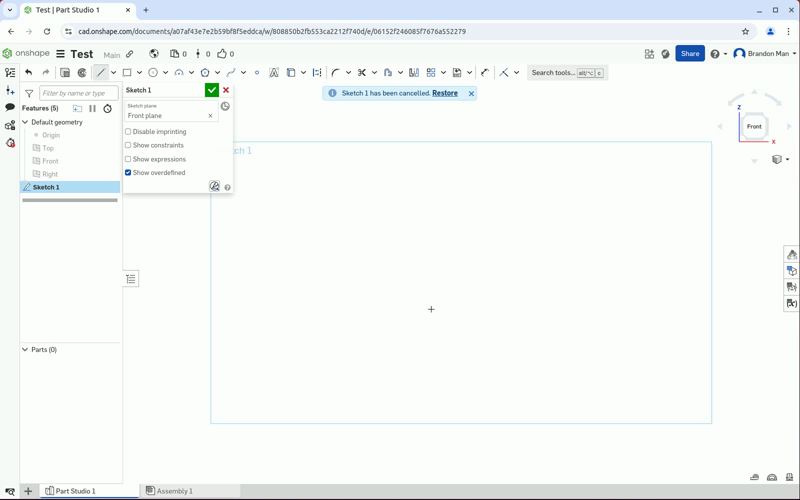
click(431, 308)
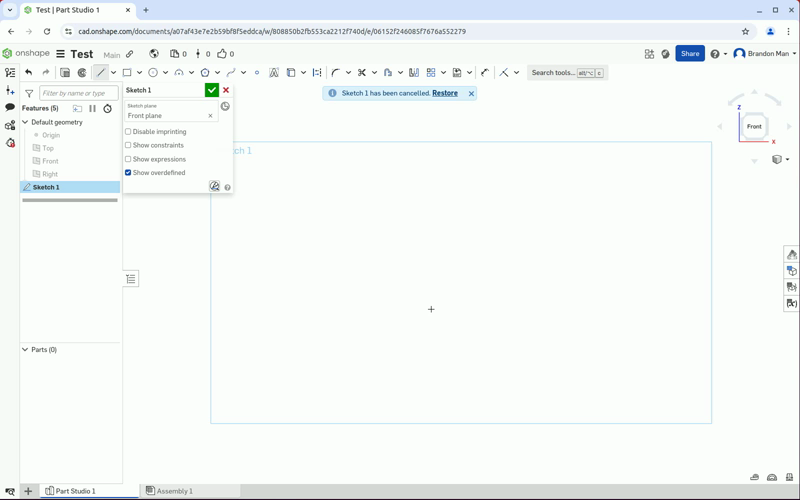
key_up(shift)
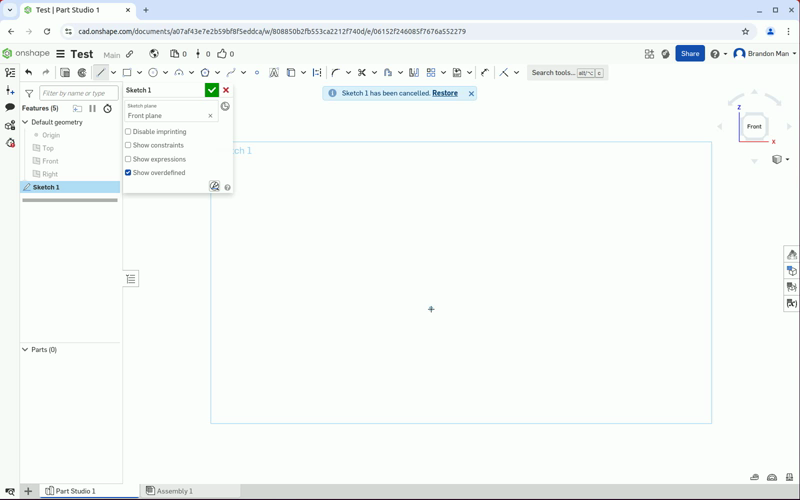
key_down(shift)
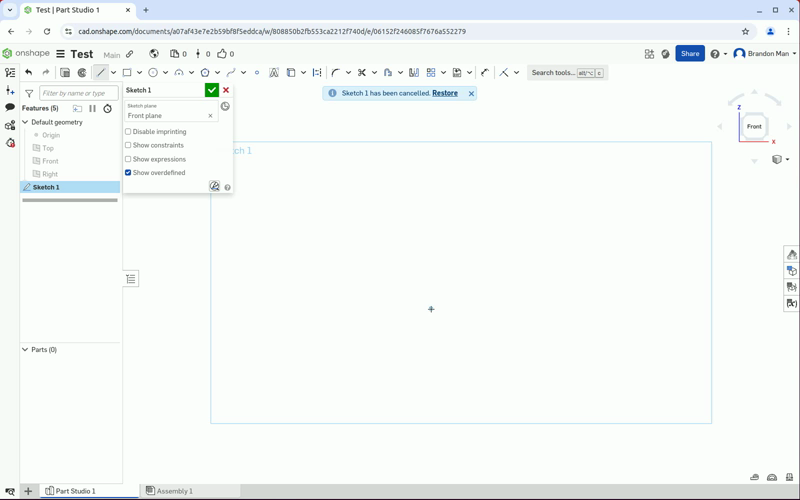
mouse_move(461, 308)
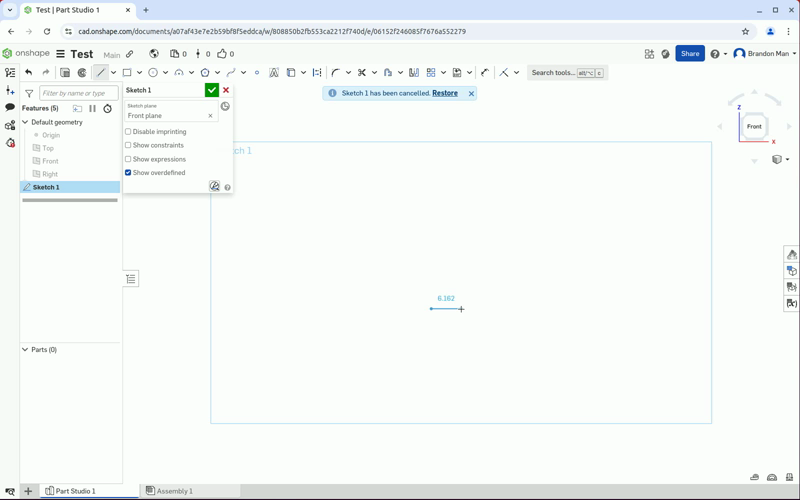
mouse_move(489, 308)
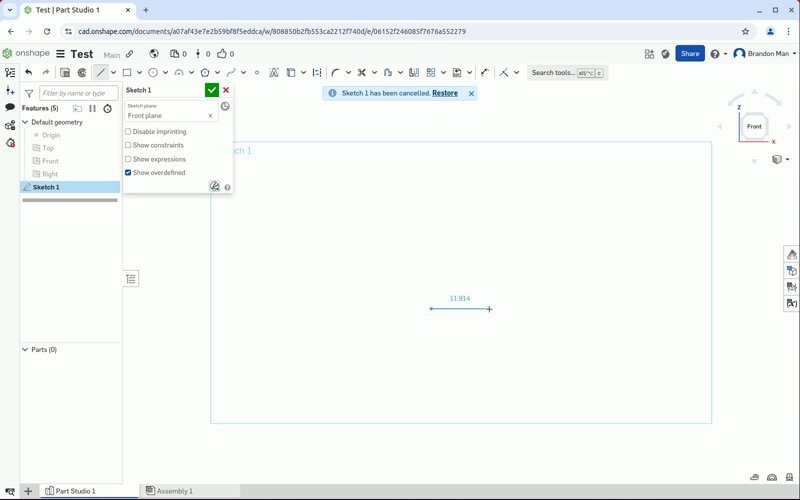
click(489, 308)
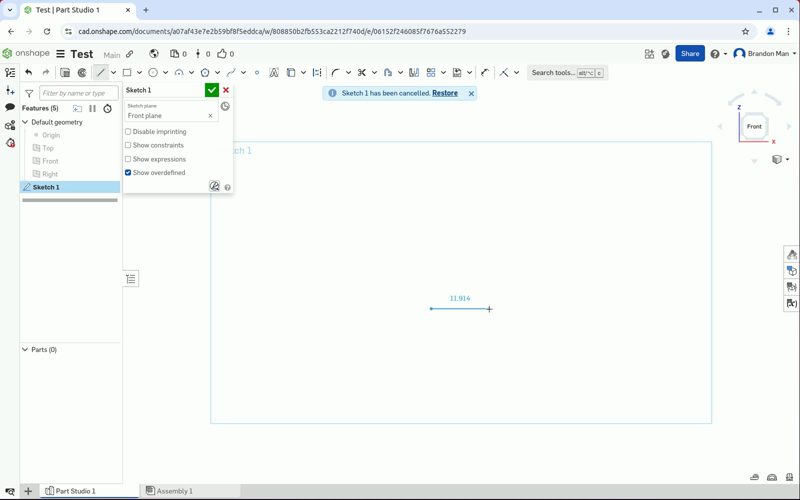
key_up(shift)
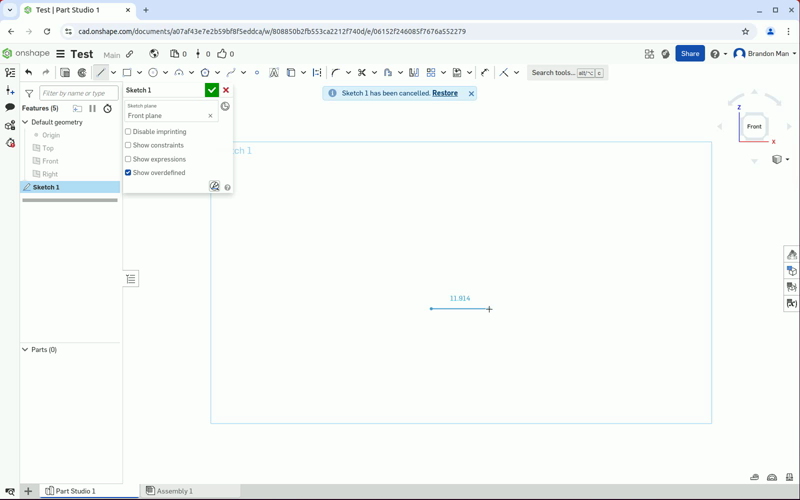
key_down(shift)
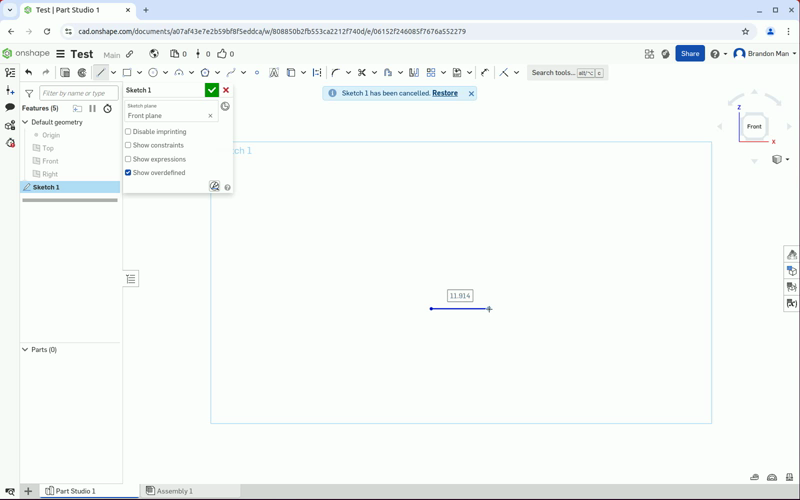
mouse_move(489, 244)
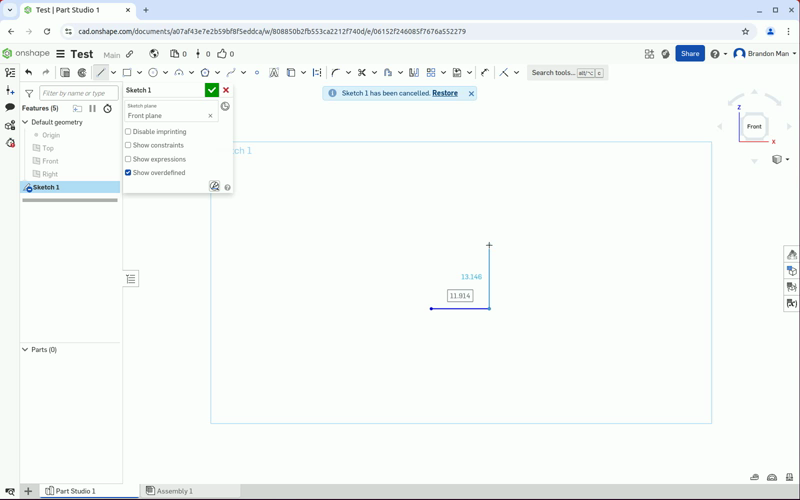
click(489, 244)
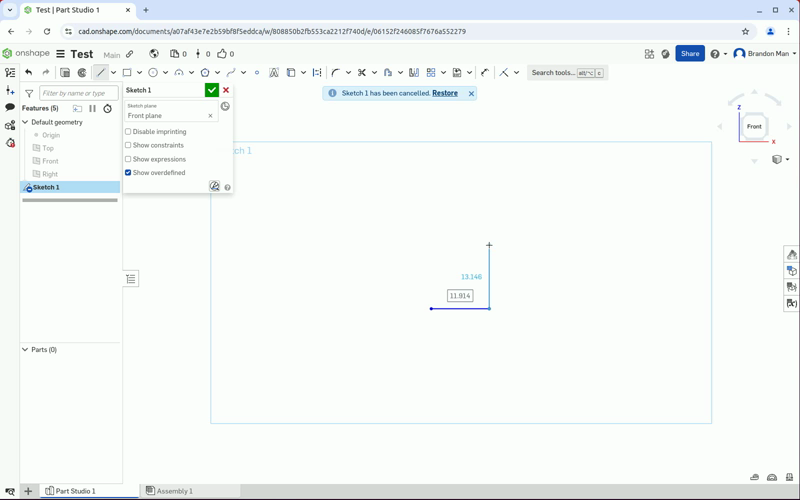
key_up(shift)
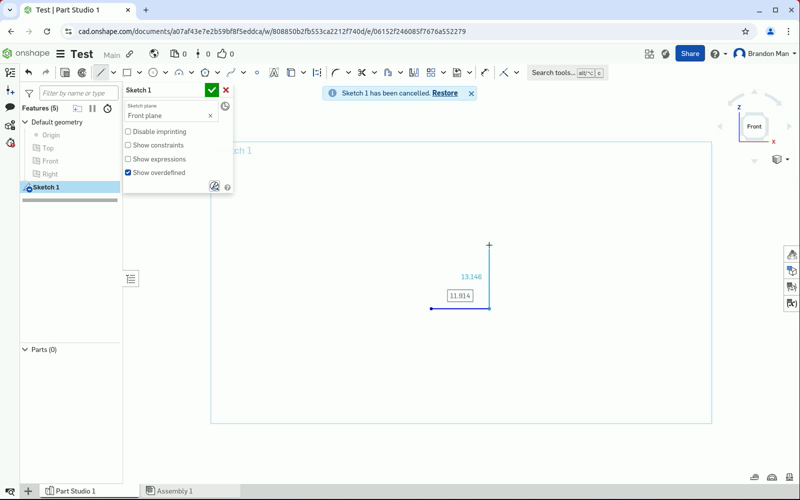
key_down(shift)
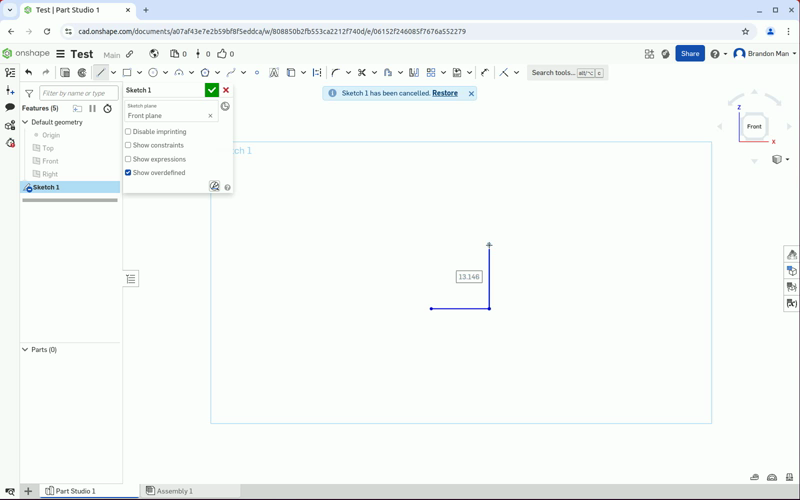
mouse_move(519, 244)
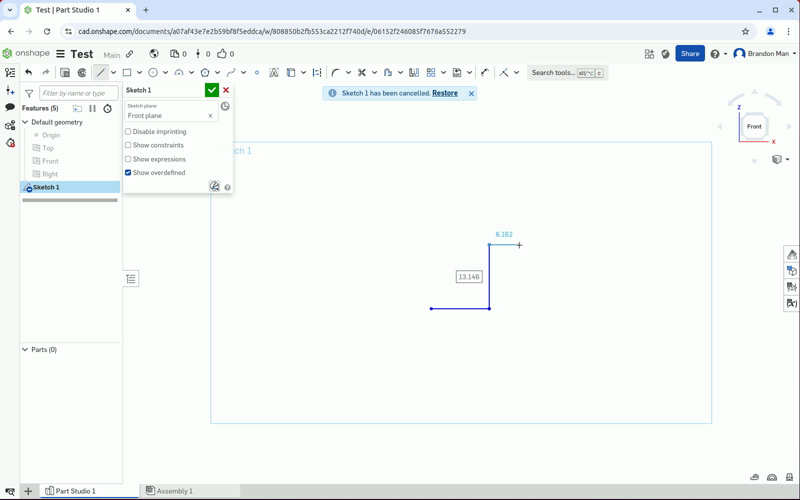
mouse_move(431, 244)
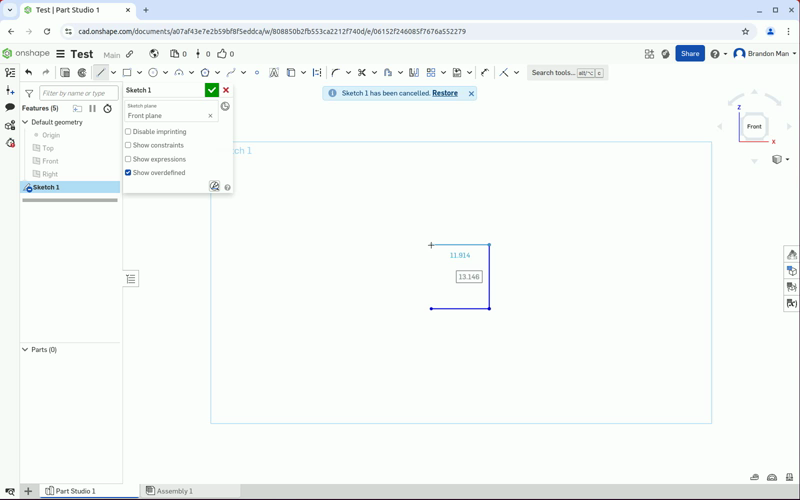
click(431, 244)
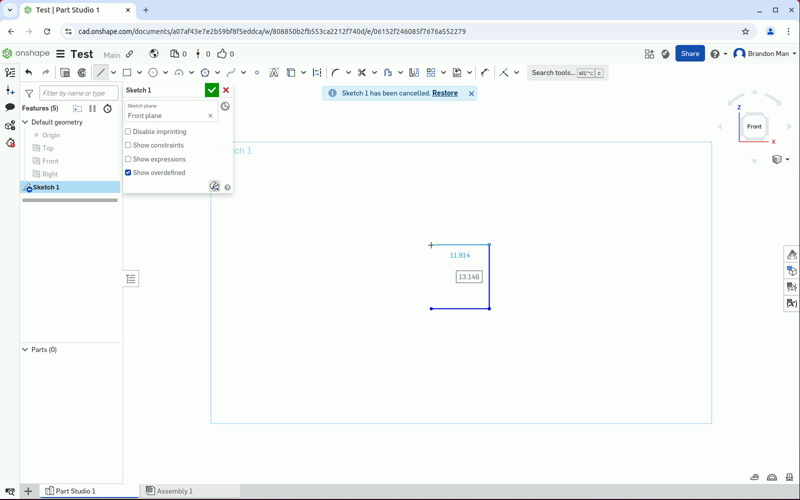
key_up(shift)
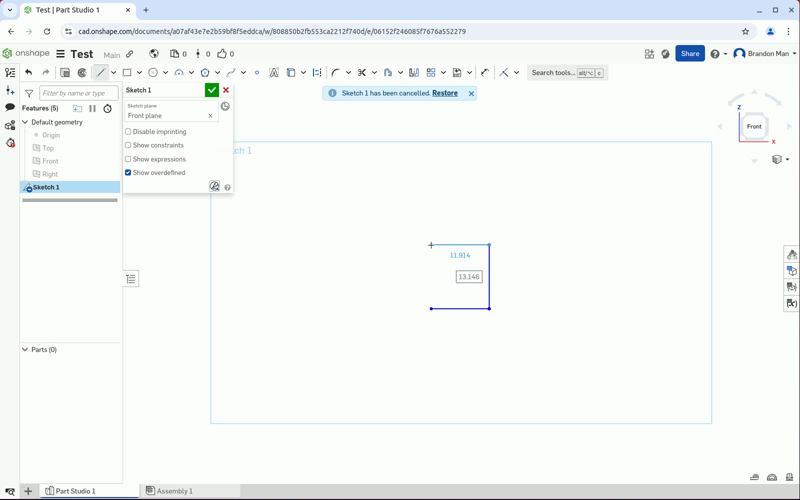
key_down(shift)
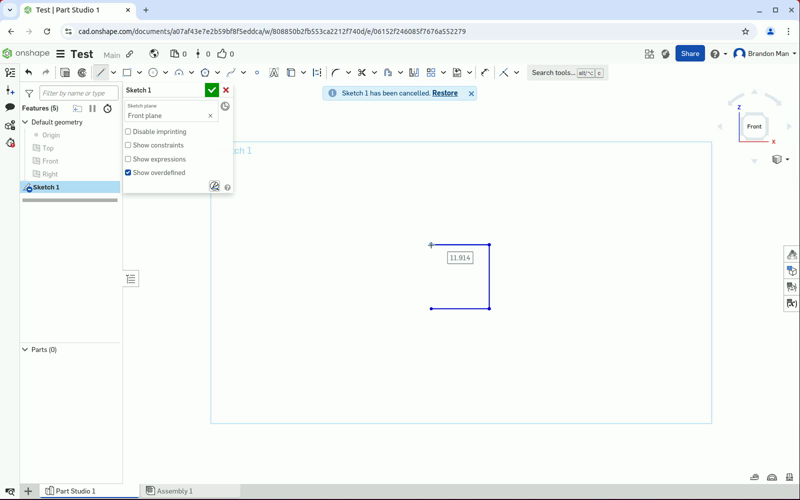
mouse_move(431, 308)
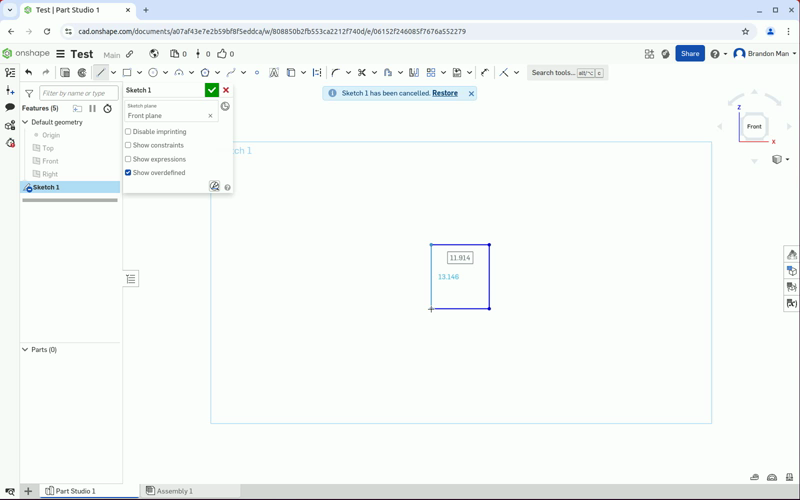
key_up(shift)
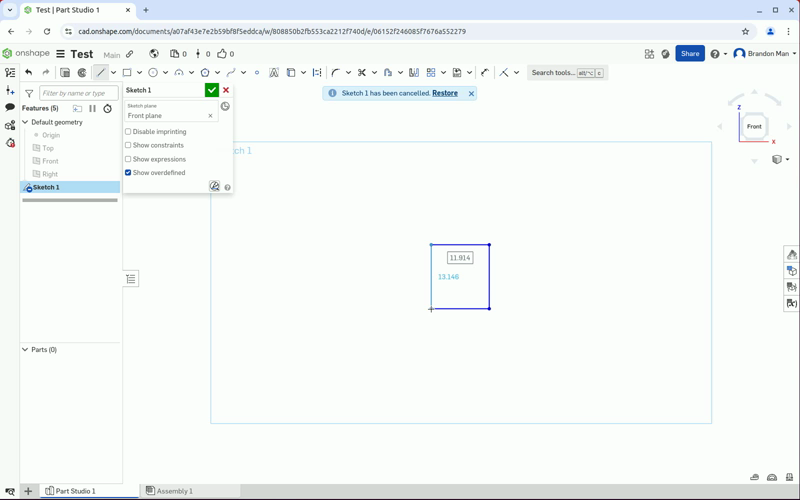
click(431, 308)
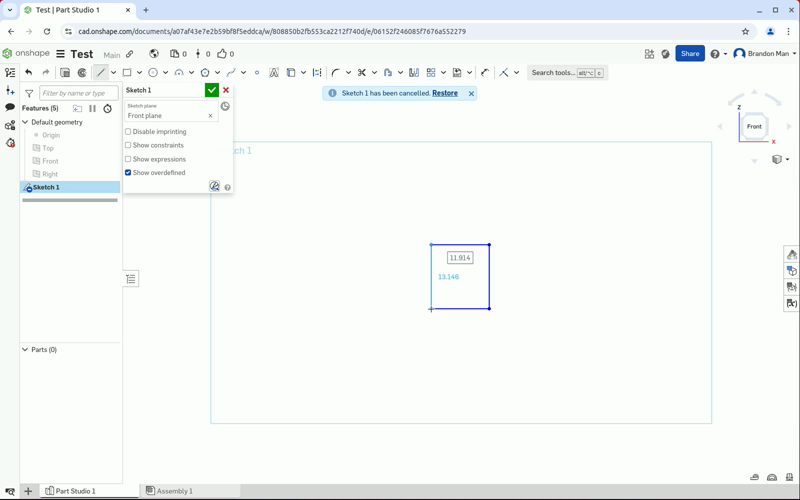
key(esc)
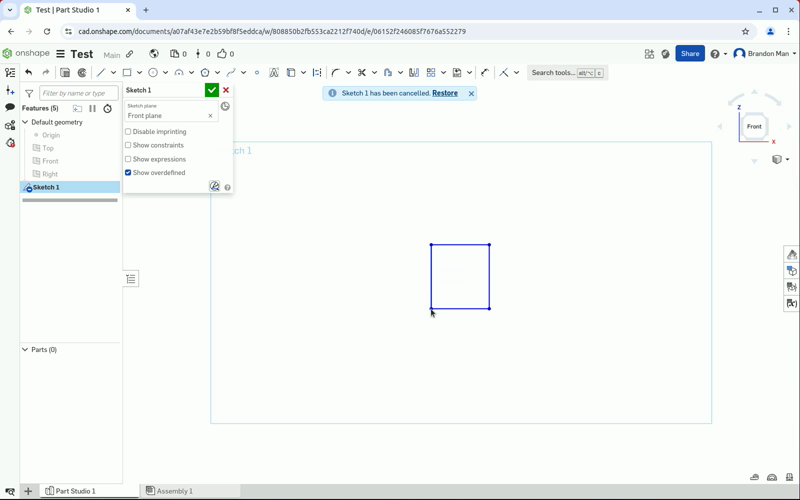
key(c)
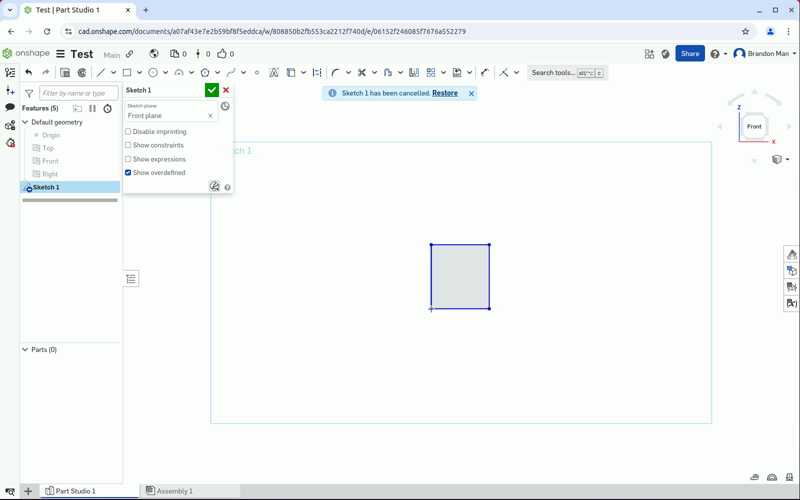
key_down(shift)
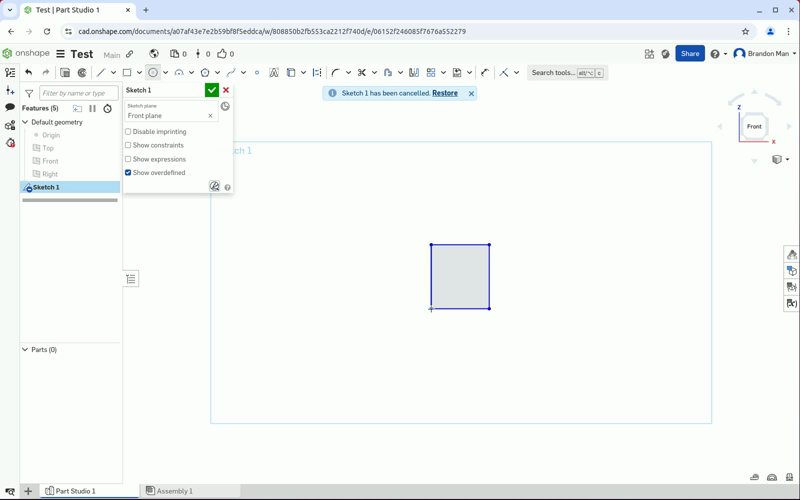
mouse_move(443, 297)
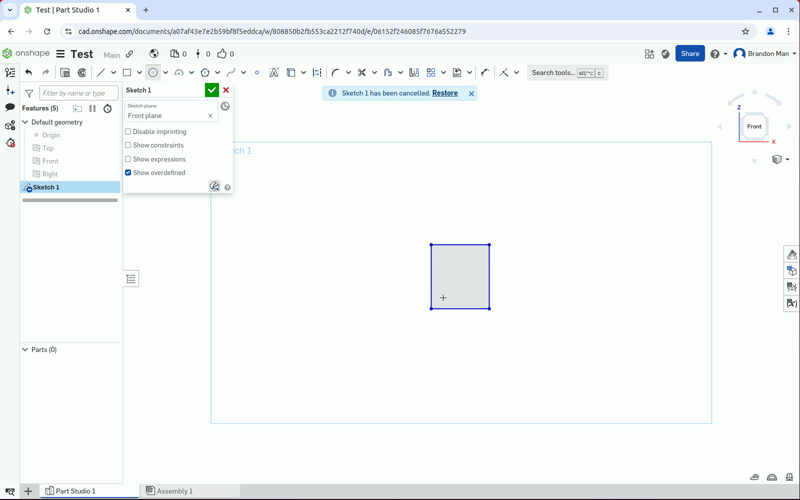
click(443, 297)
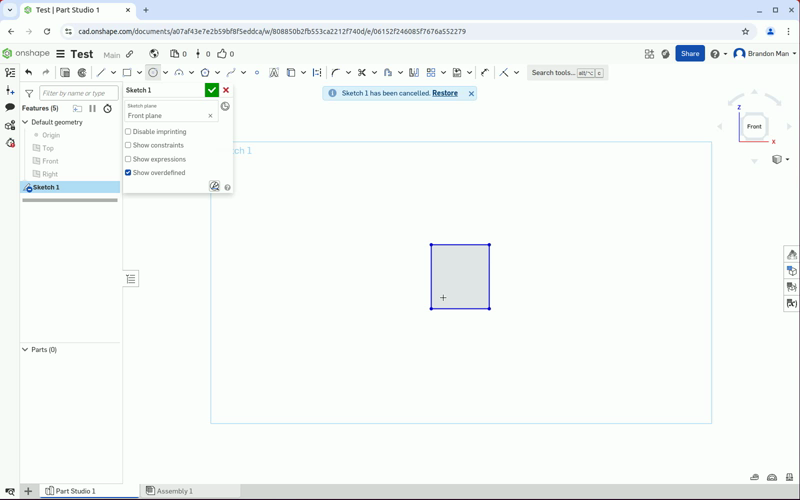
key_up(shift)
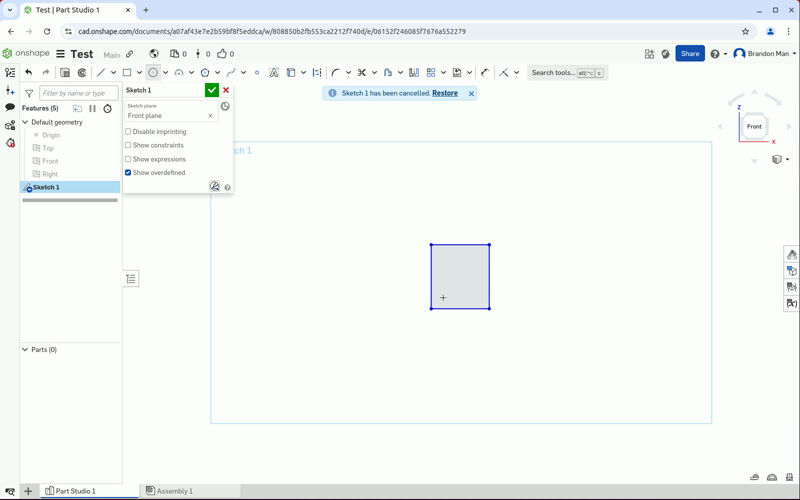
mouse_move(449, 297)
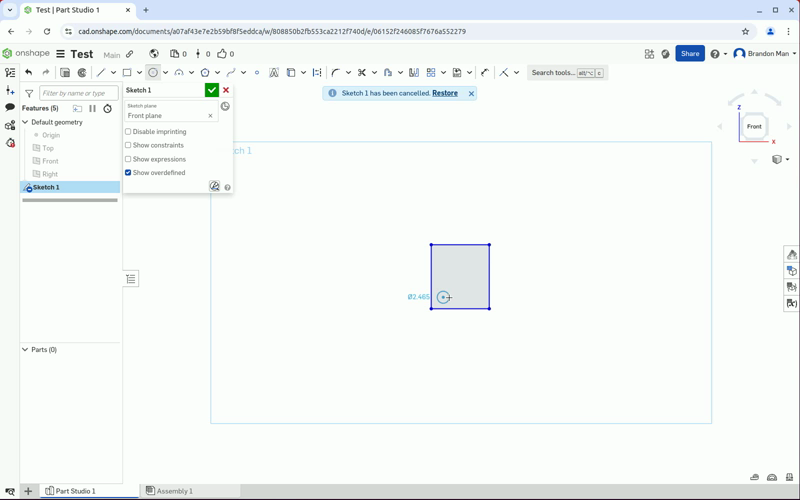
click(449, 297)
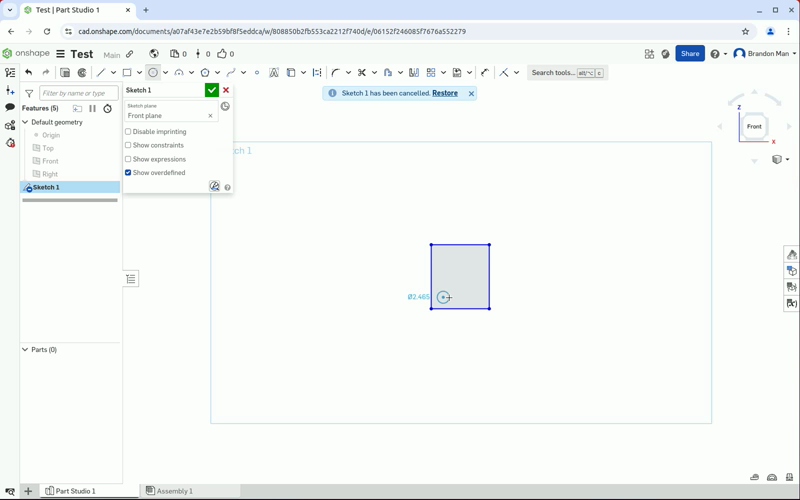
key(esc)
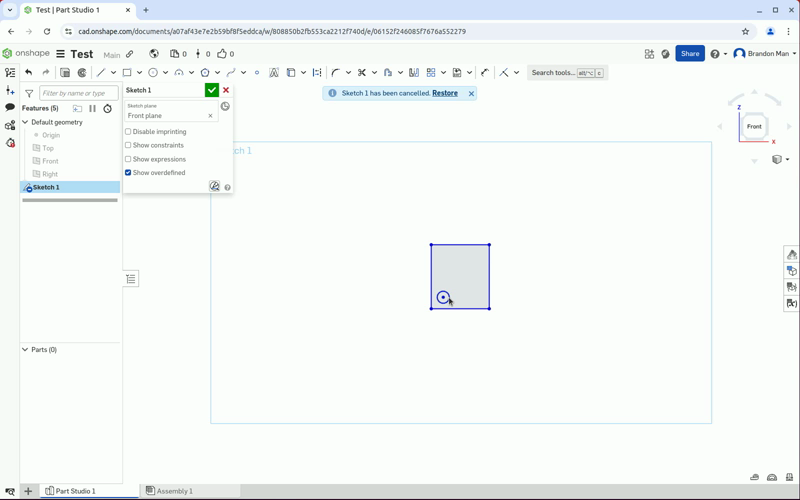
key(c)
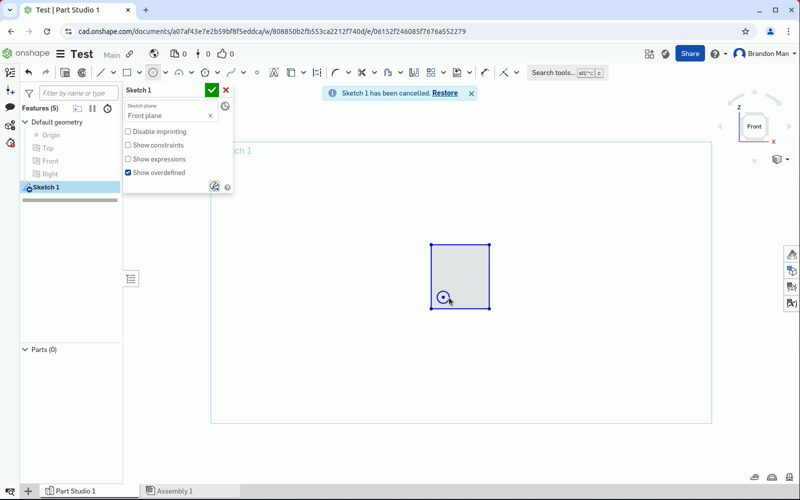
key_down(shift)
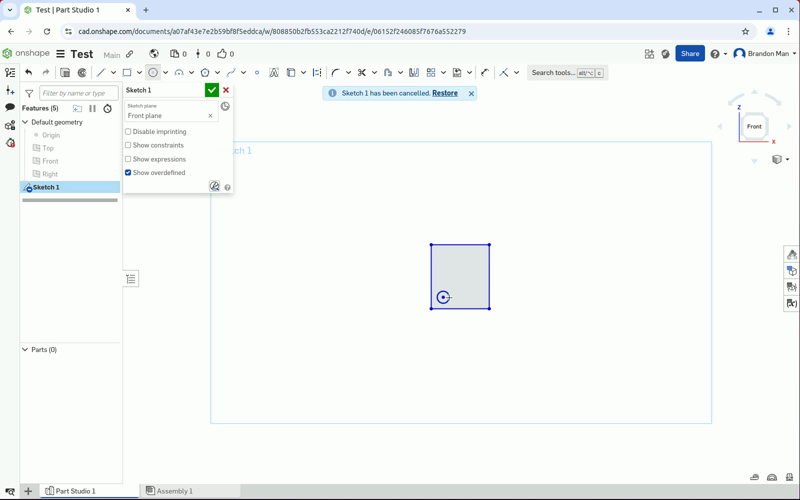
mouse_move(443, 268)
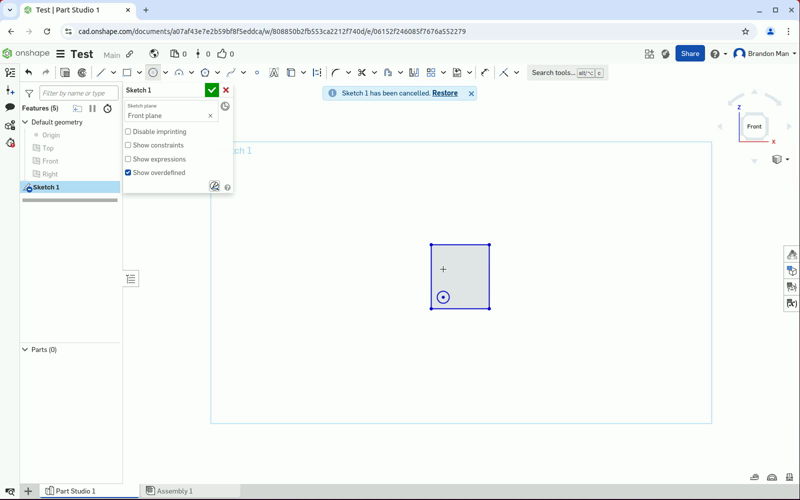
click(443, 268)
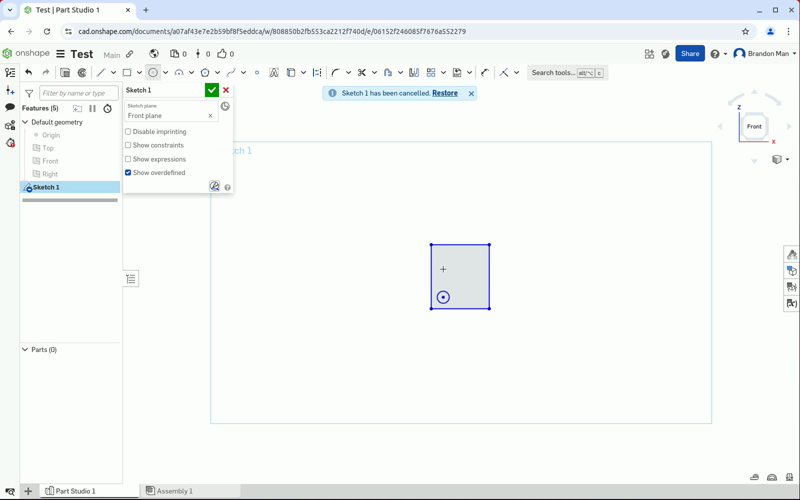
key_up(shift)
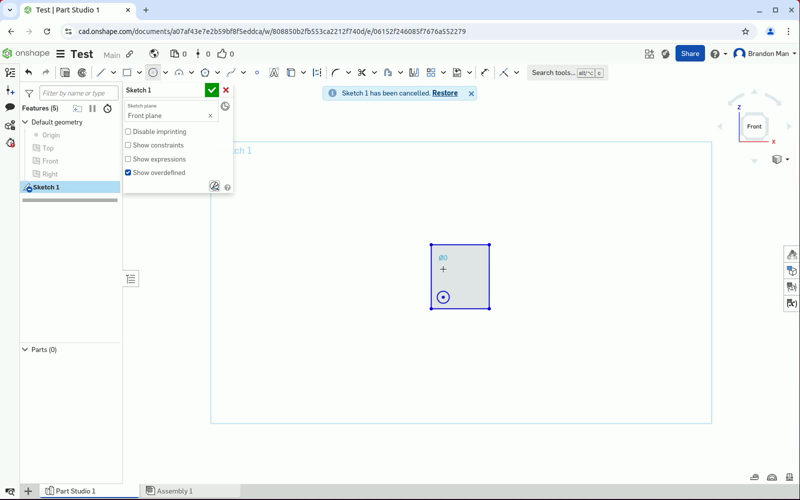
mouse_move(449, 268)
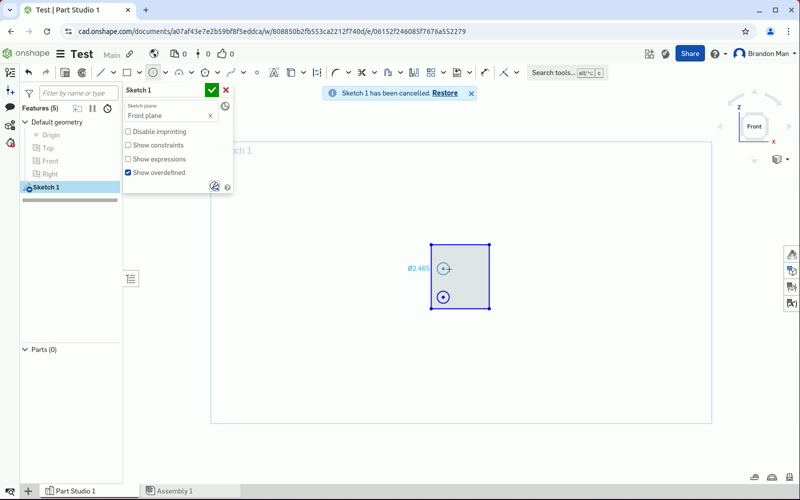
click(449, 268)
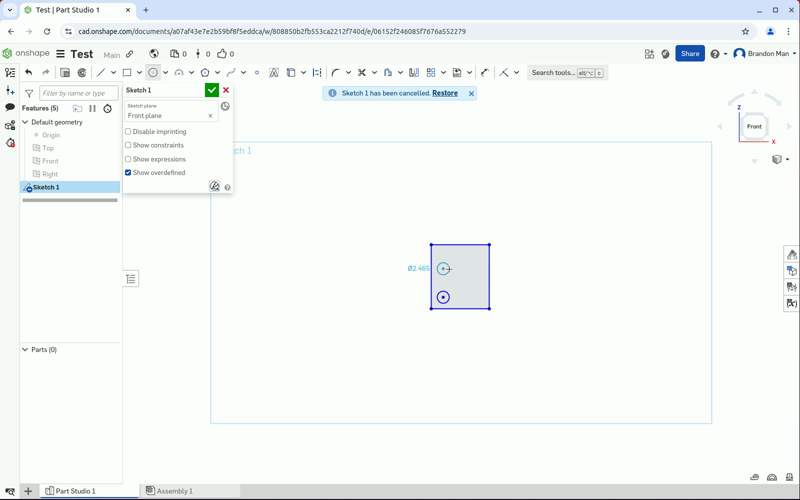
key(esc)
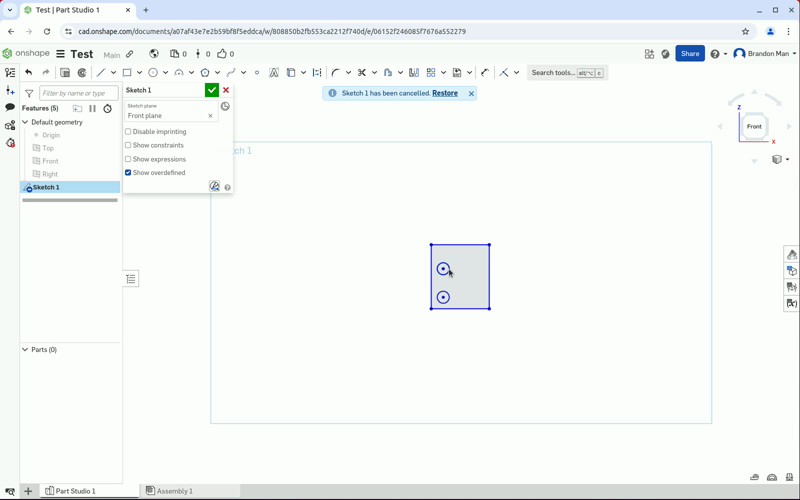
key(c)
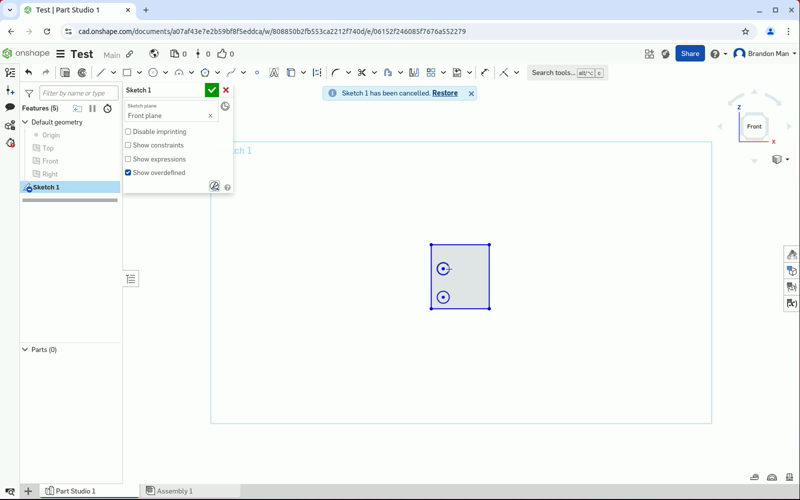
key_down(shift)
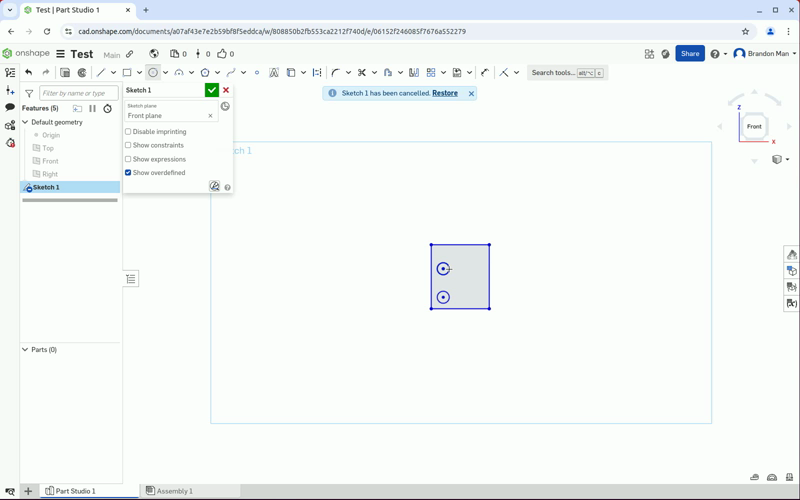
mouse_move(477, 297)
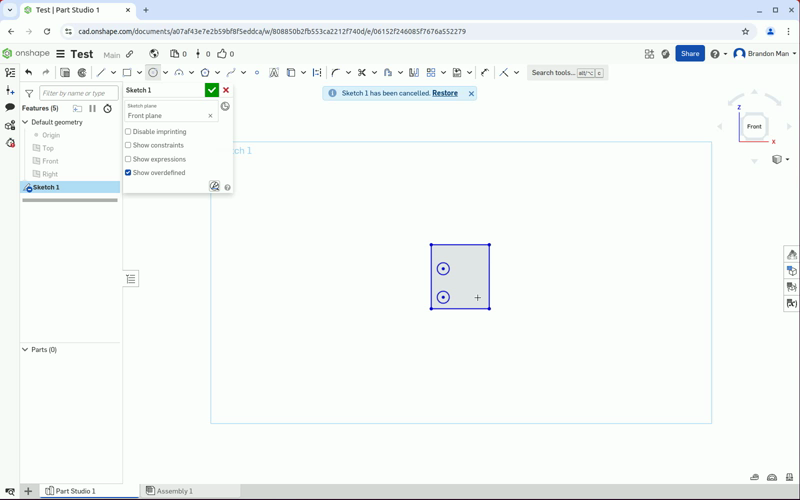
click(477, 297)
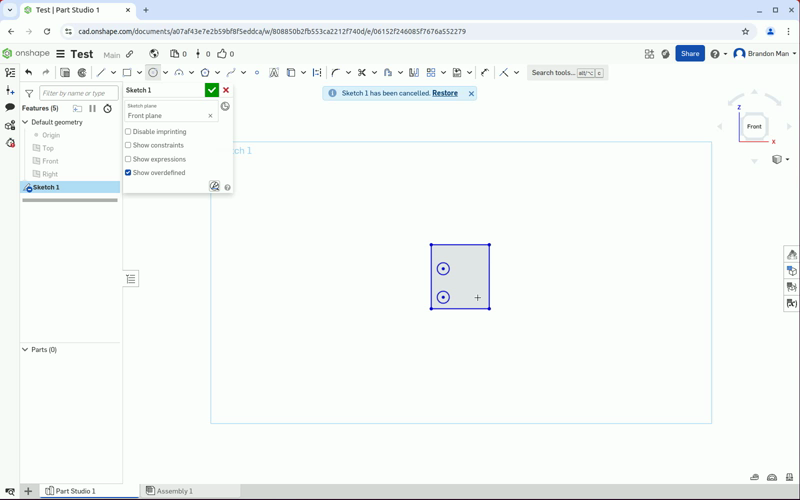
key_up(shift)
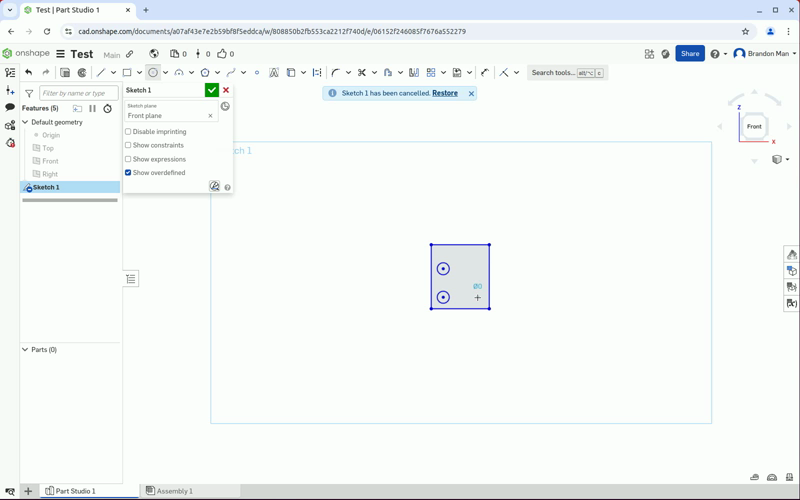
mouse_move(483, 297)
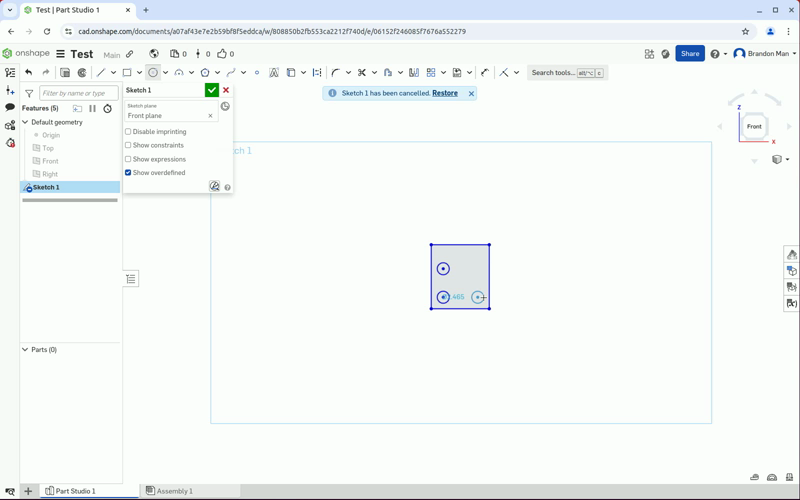
click(483, 297)
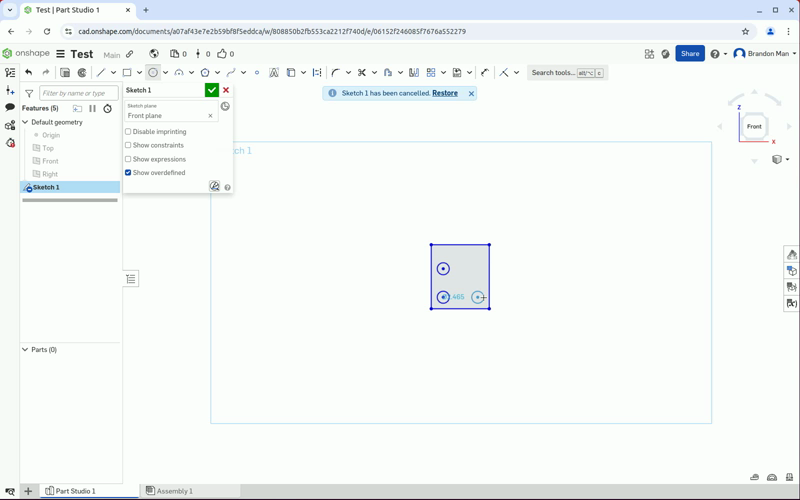
key(esc)
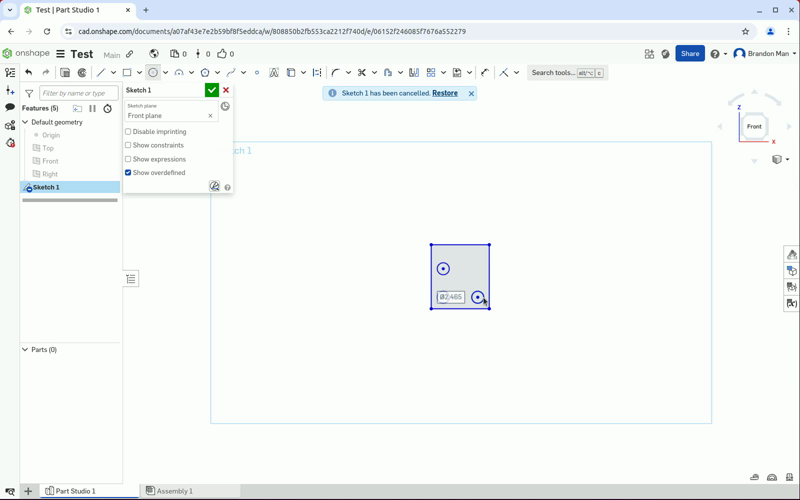
key(c)
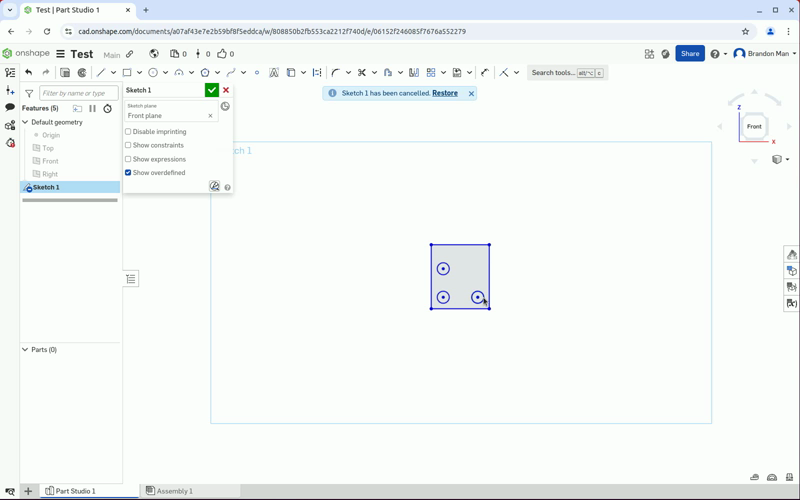
key_down(shift)
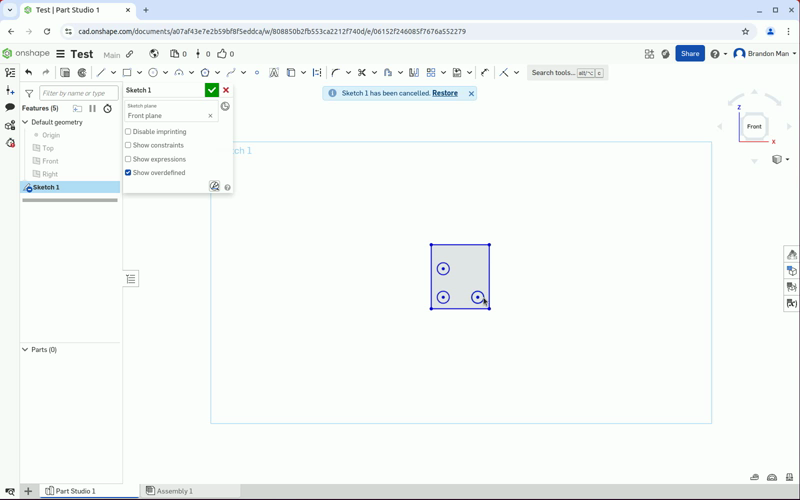
mouse_move(477, 268)
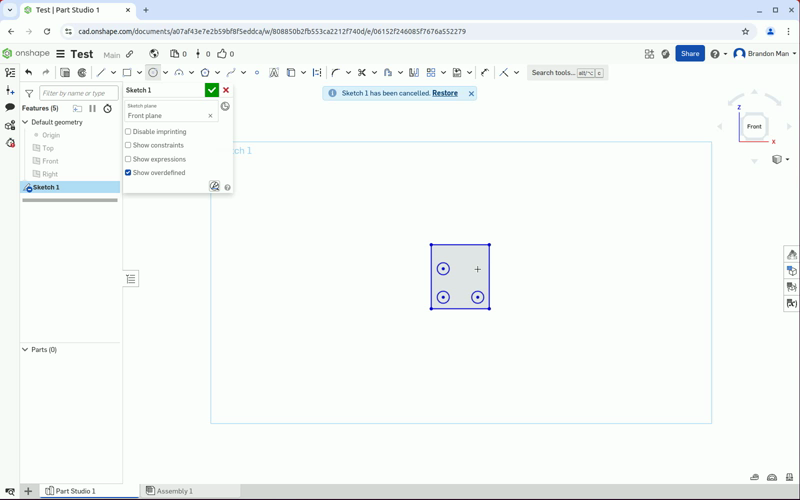
click(477, 268)
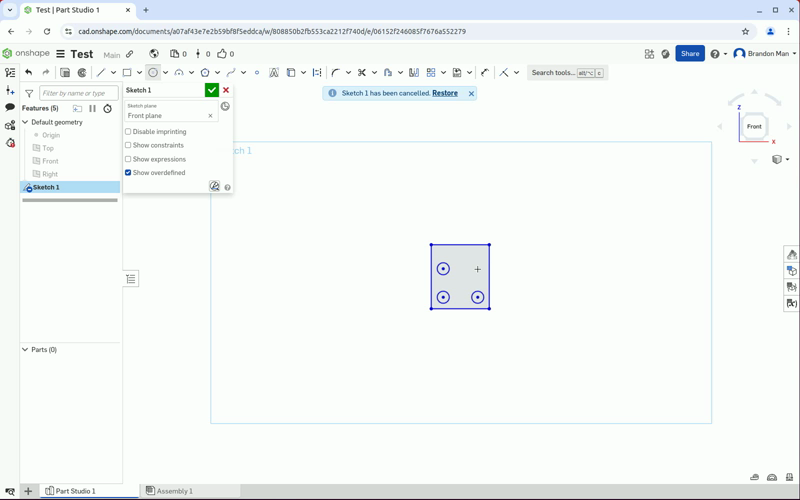
key_up(shift)
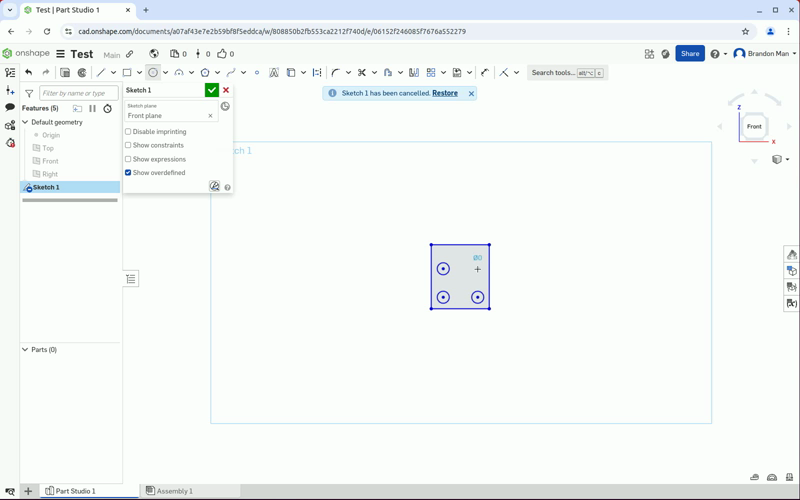
mouse_move(483, 268)
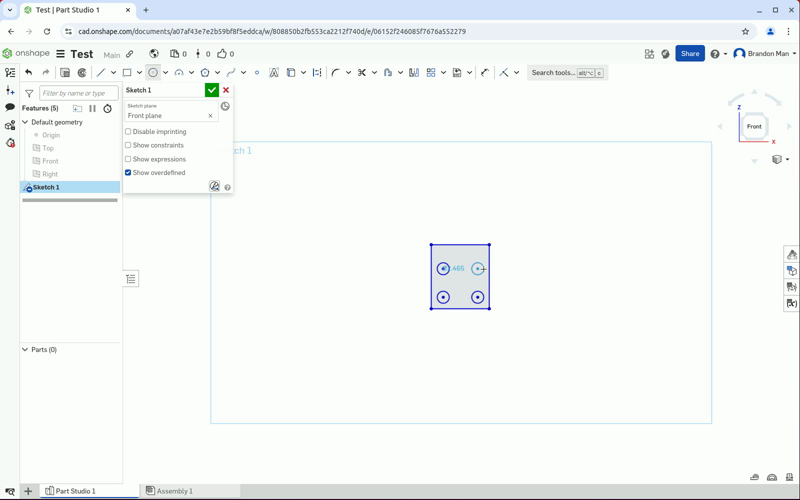
click(483, 268)
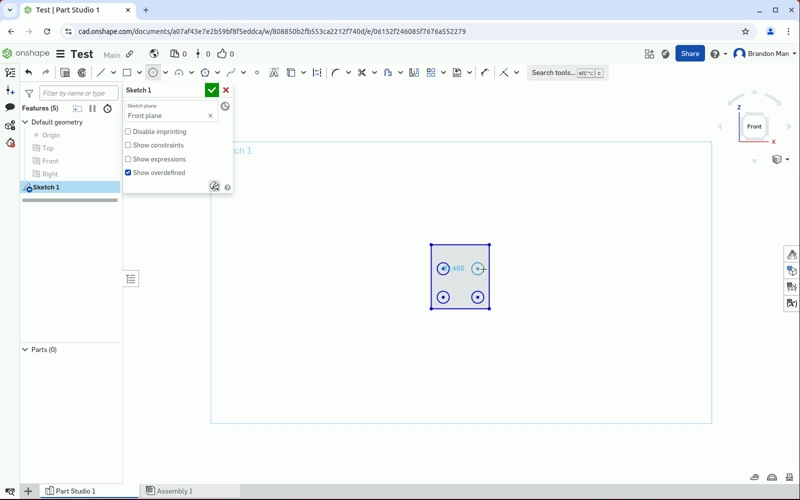
key(esc)
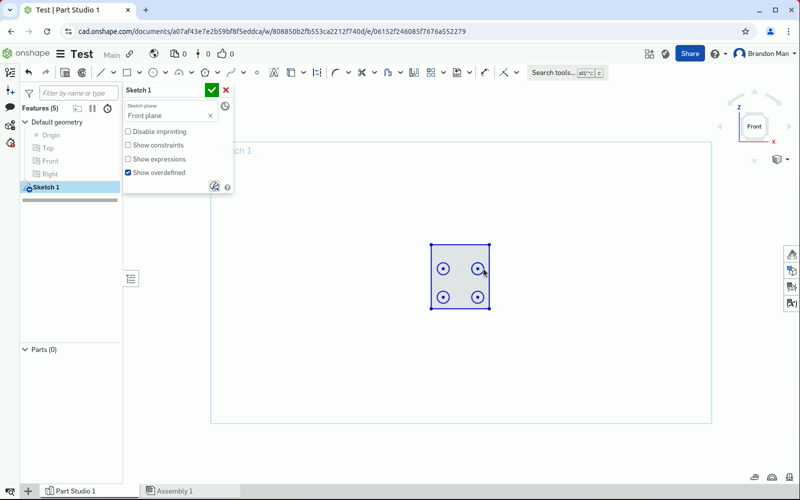
mouse_move(460, 286)
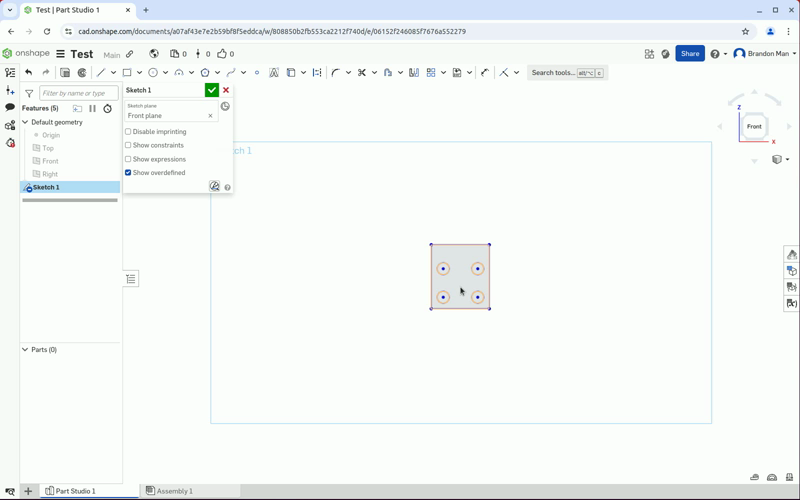
click(460, 286)
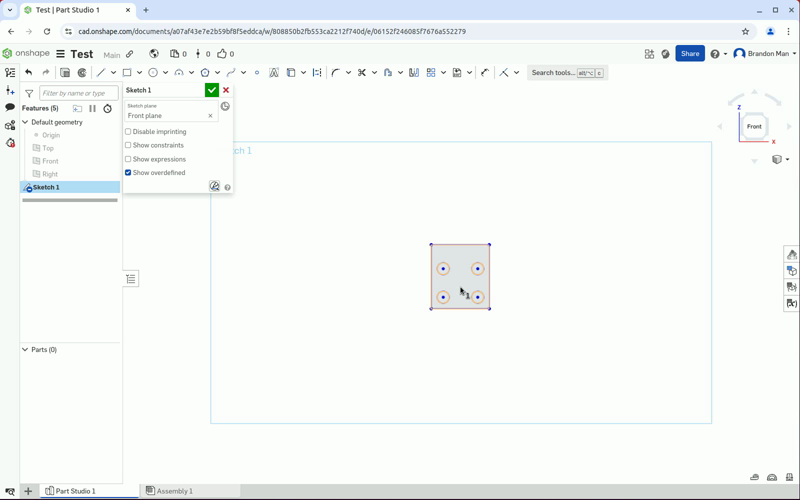
mouse_move(73, 352)
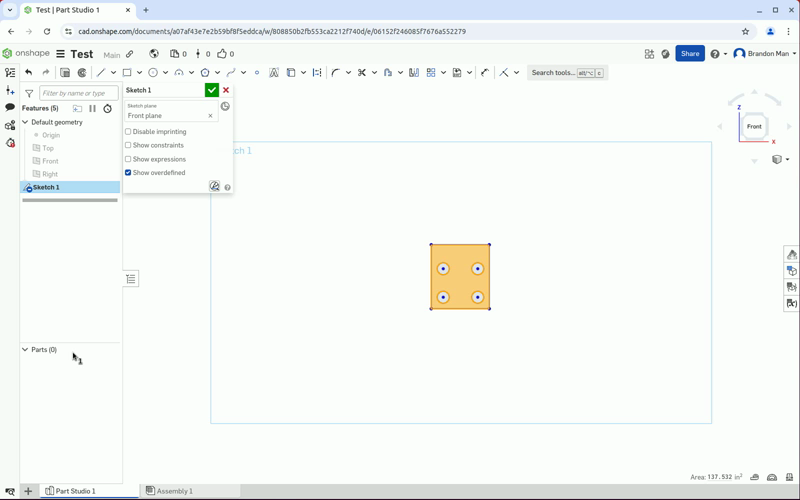
key(shift+y)
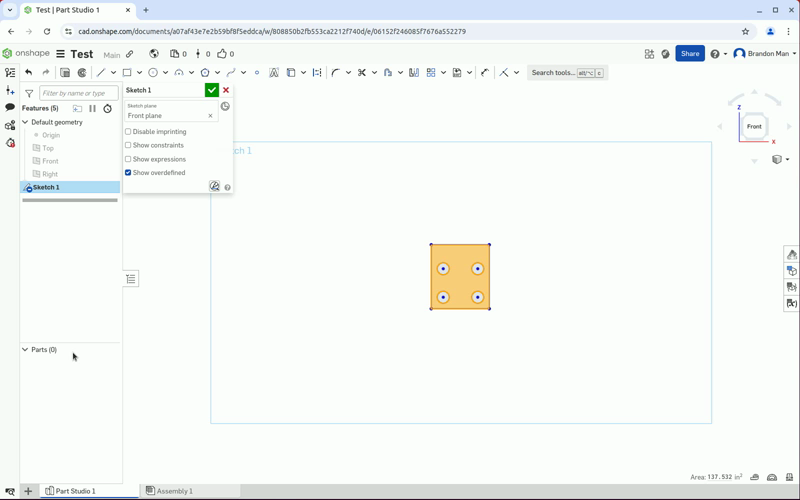
key(shift+e)
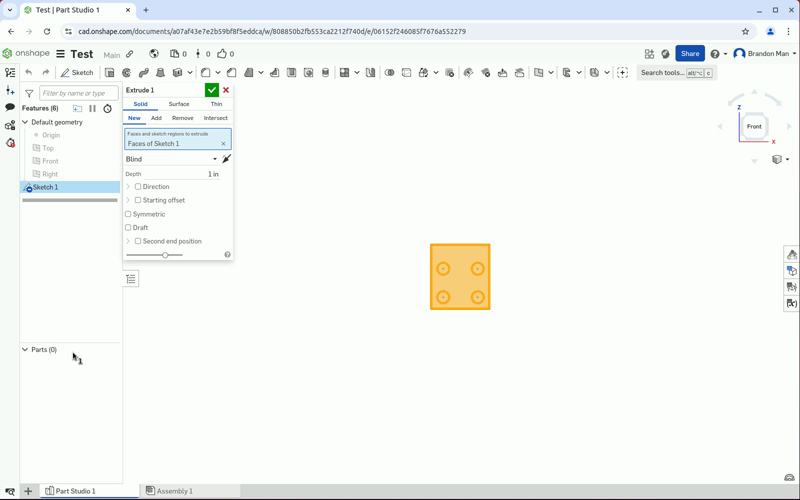
mouse_move(143, 106)
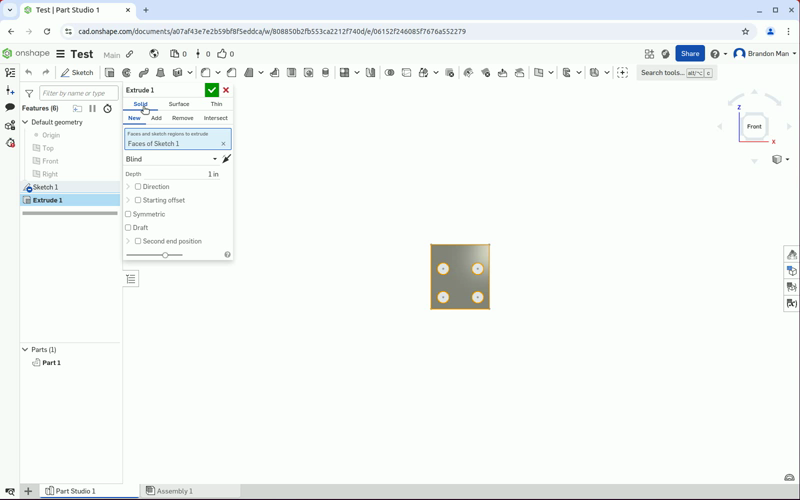
click(143, 106)
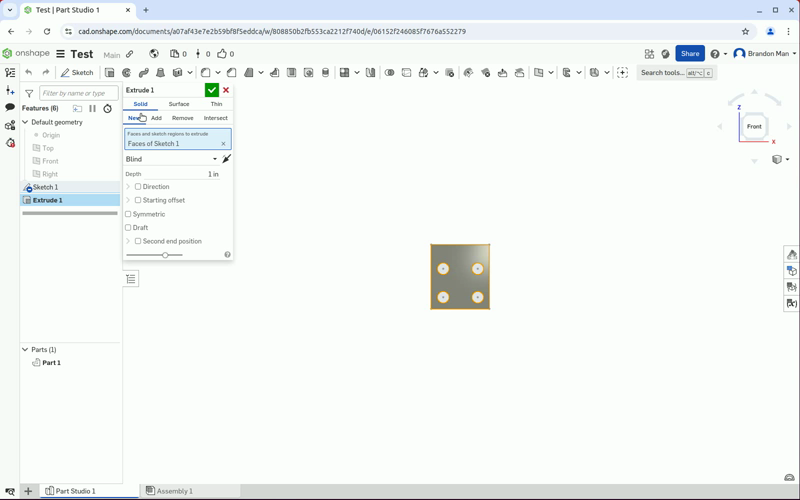
mouse_move(137, 120)
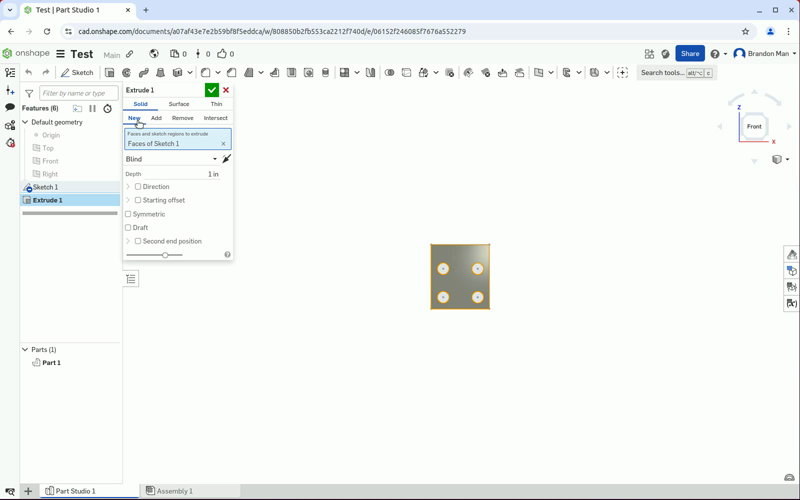
click(137, 120)
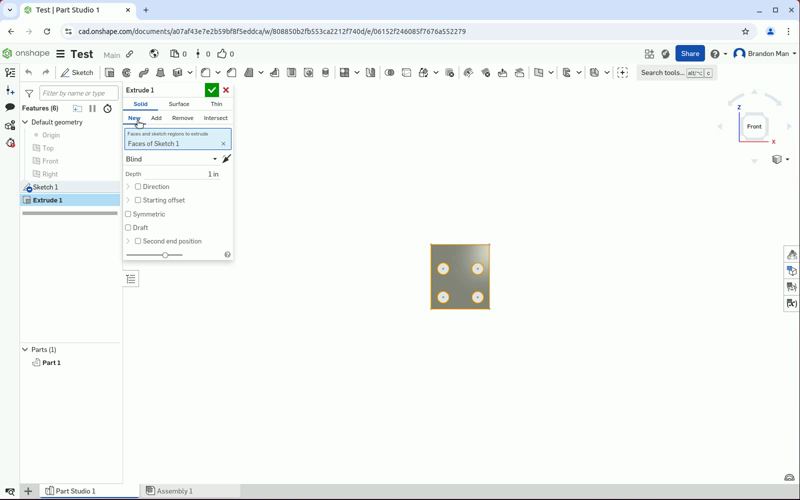
key(tab, 4)
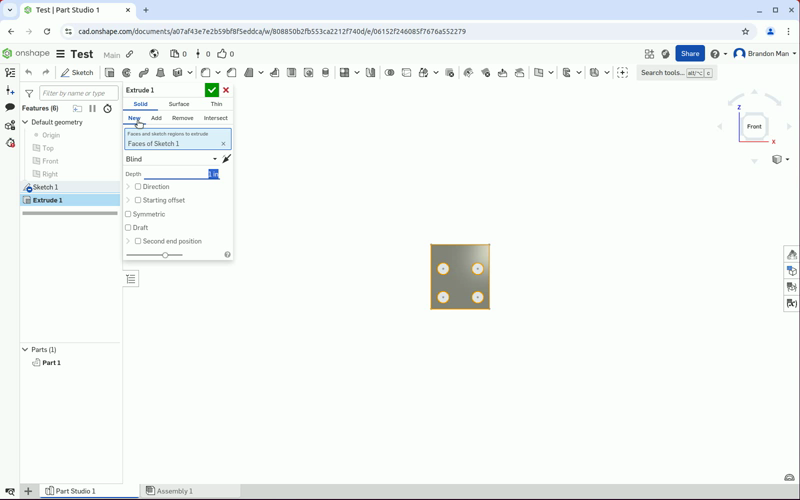
text(2.407)
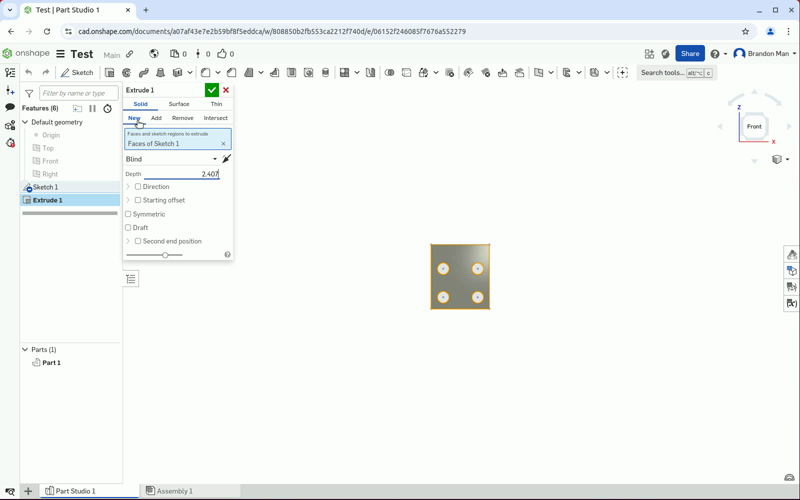
key(enter)
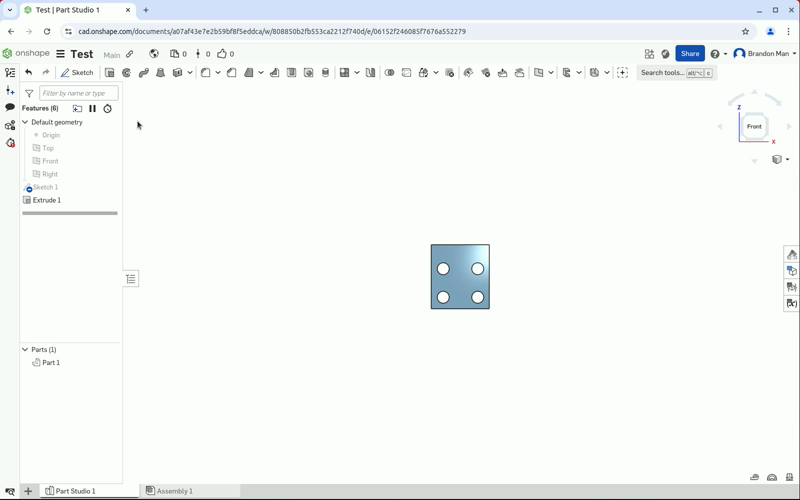
key(shift+h)
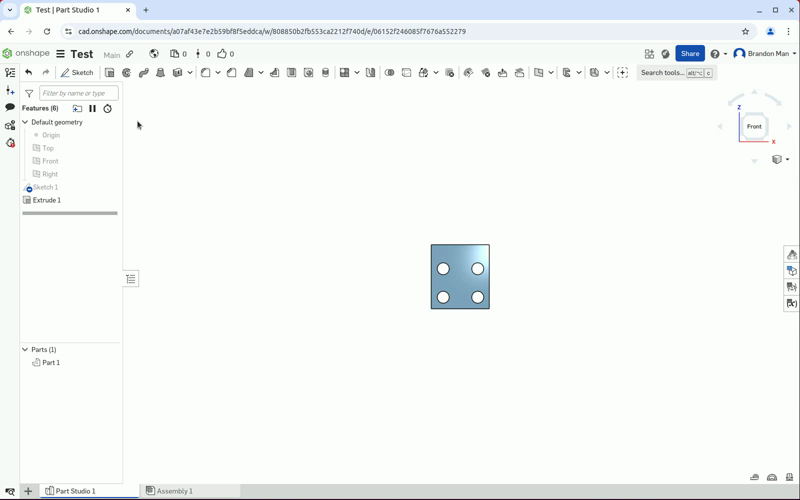
key(shift+h)
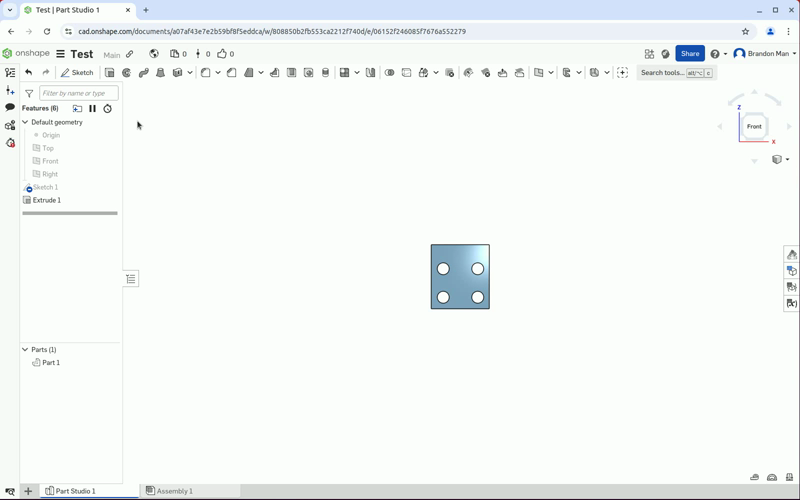
mouse_move(73, 189)
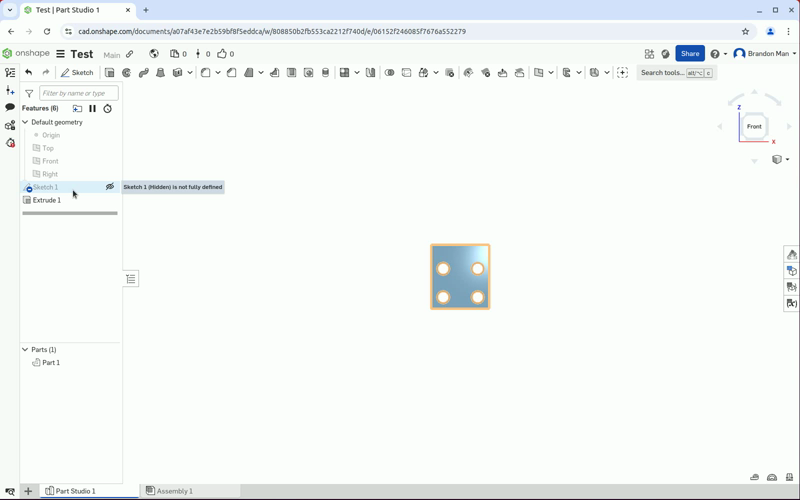
click(73, 189)
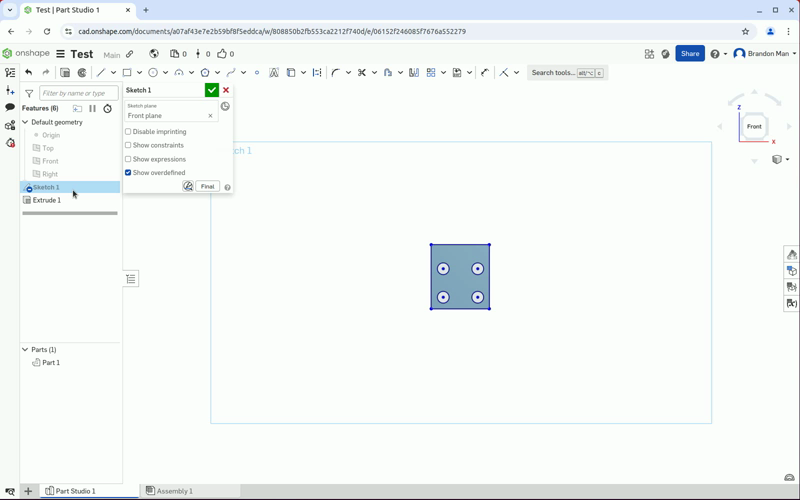
mouse_move(229, 92)
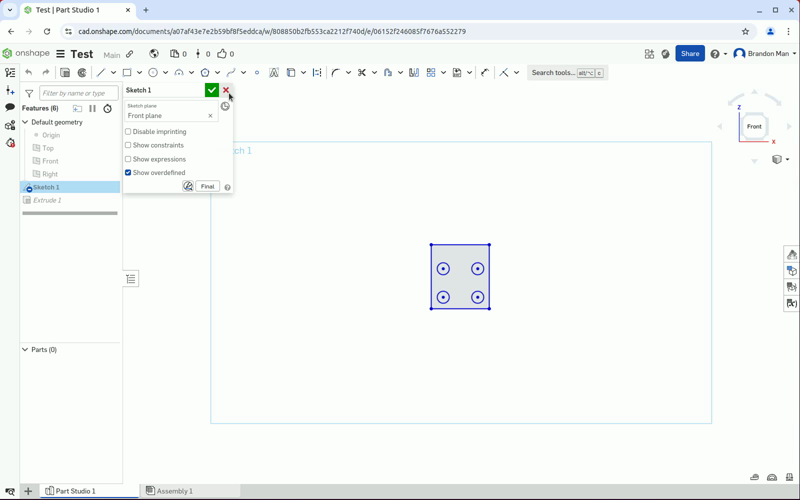
click(229, 92)
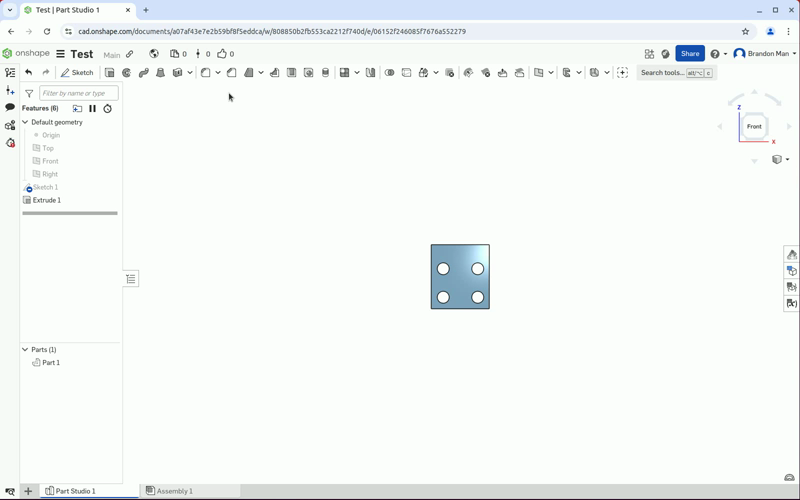
mouse_move(541, 75)
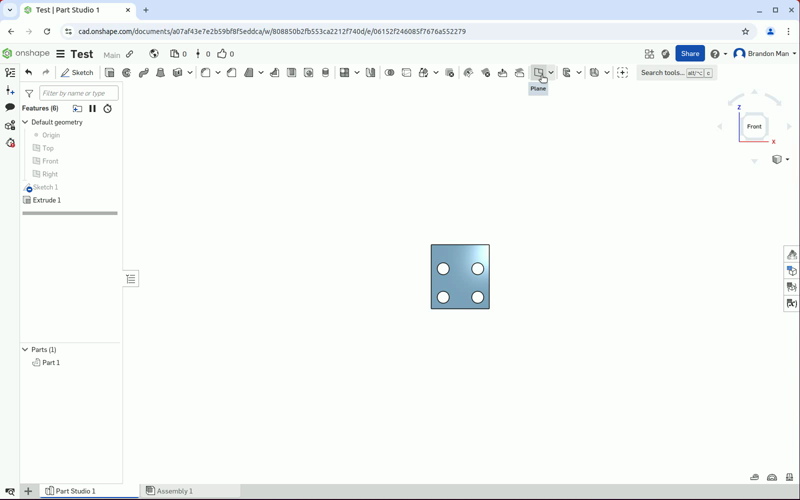
click(541, 75)
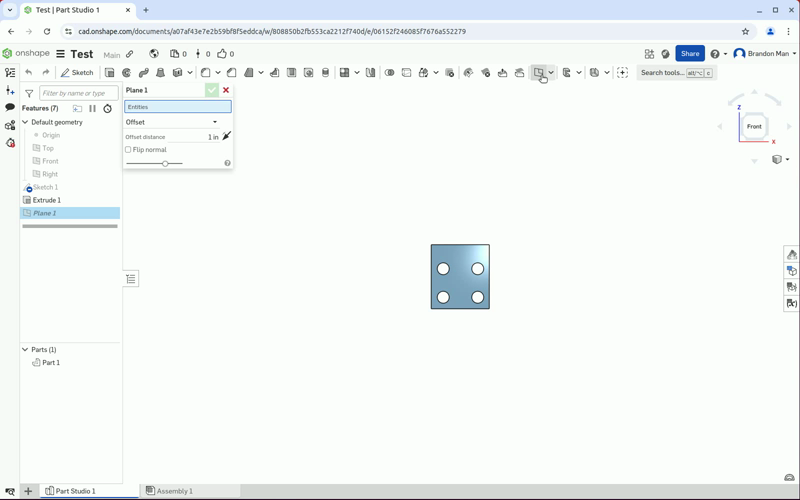
mouse_move(73, 163)
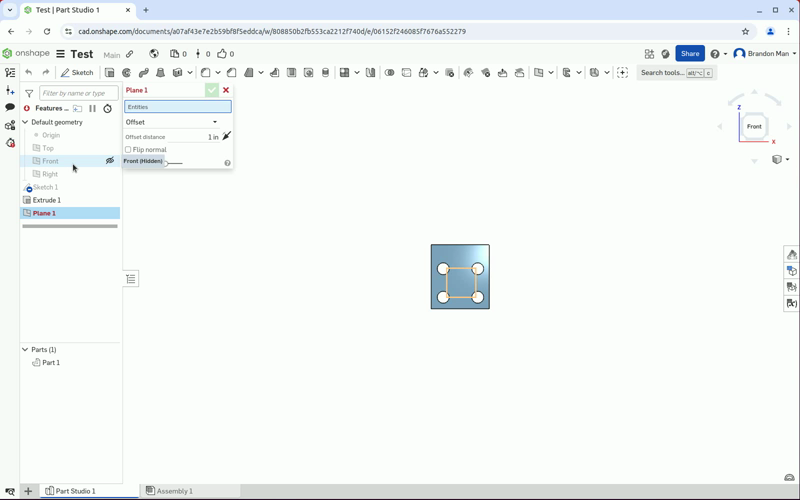
click(73, 163)
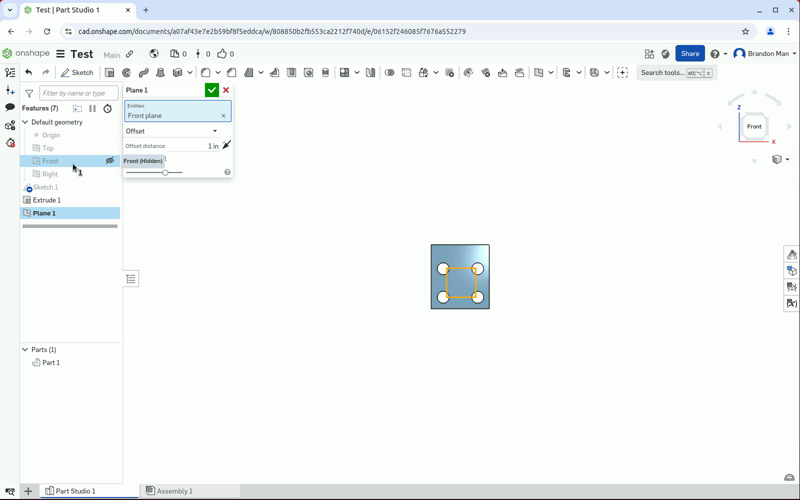
key(tab, 2)
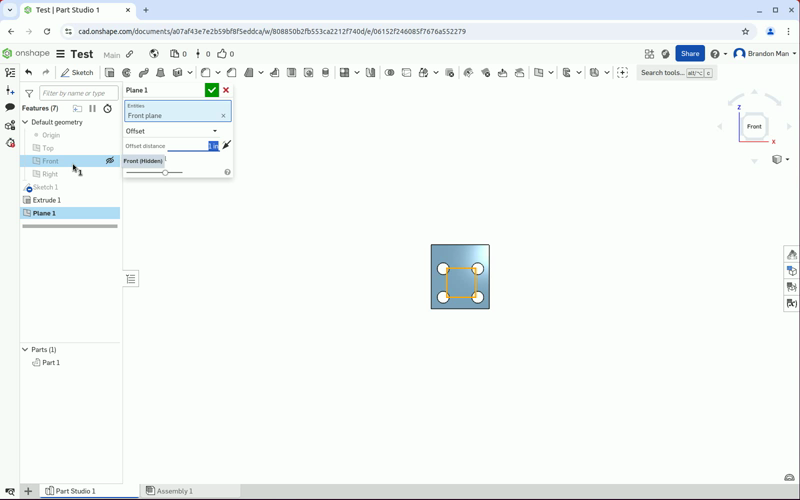
text(2.403)
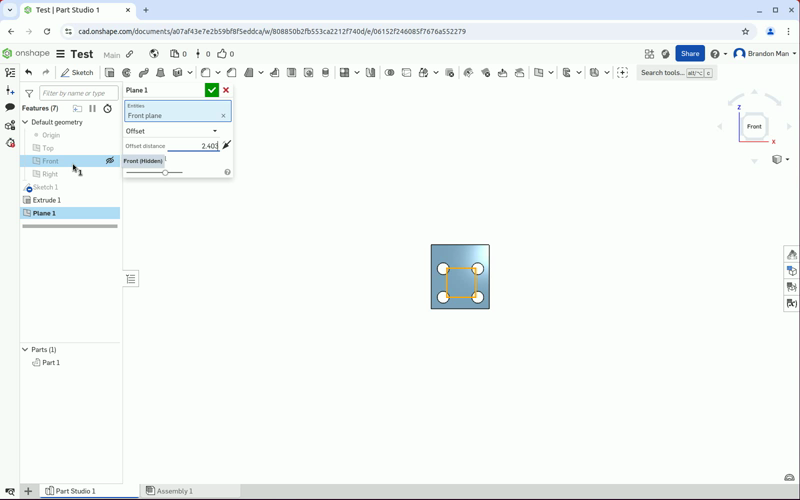
key(enter, 2)
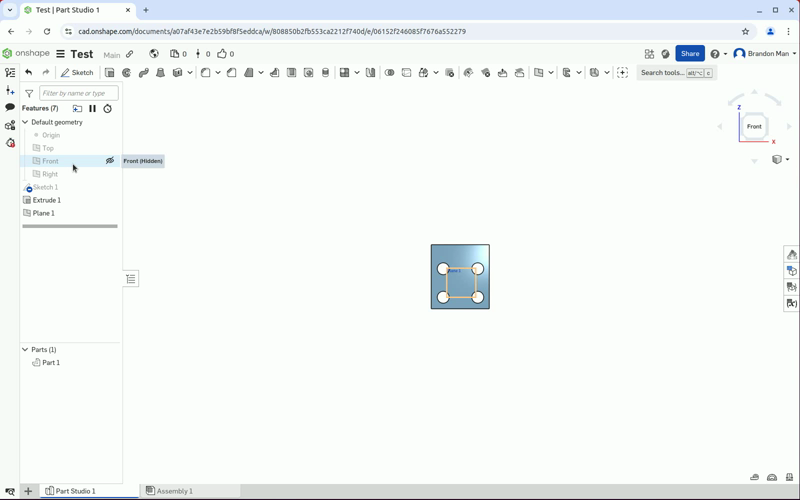
key(shift+s)
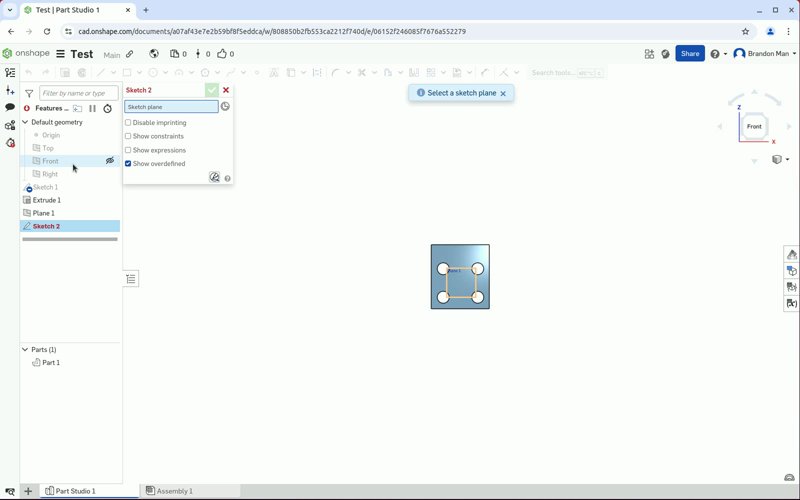
mouse_move(73, 215)
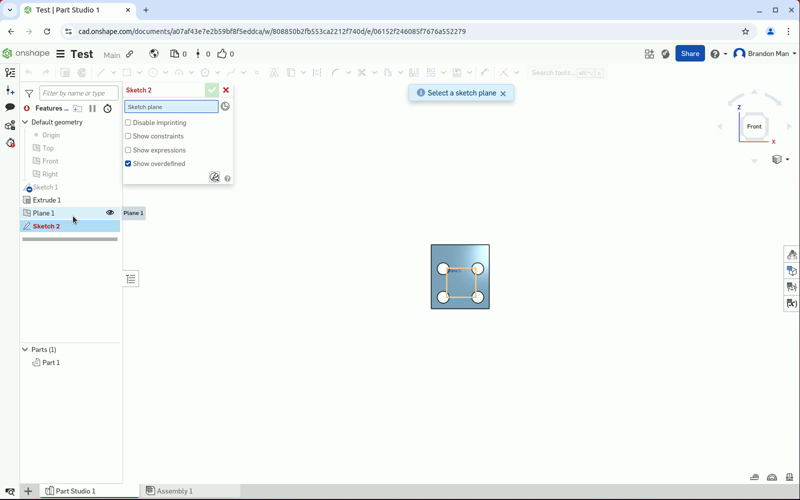
click(73, 215)
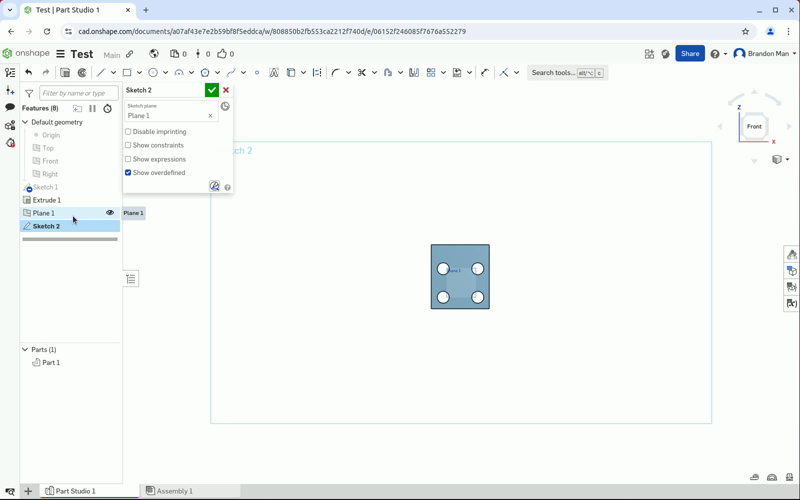
mouse_move(73, 352)
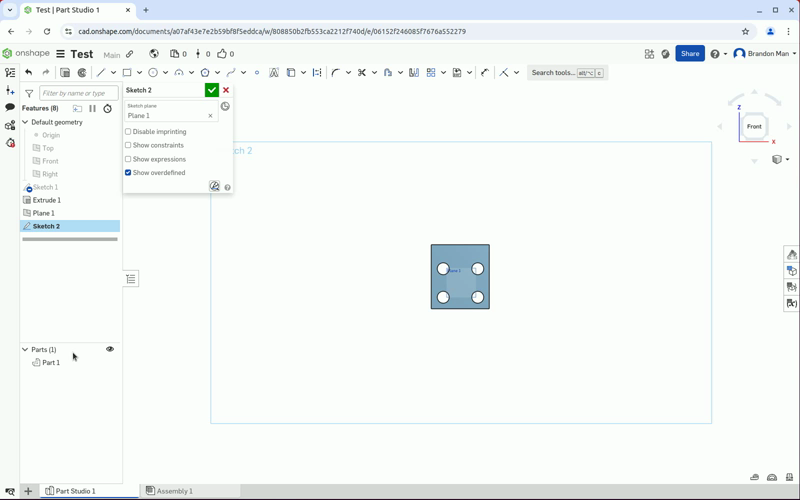
key(y)
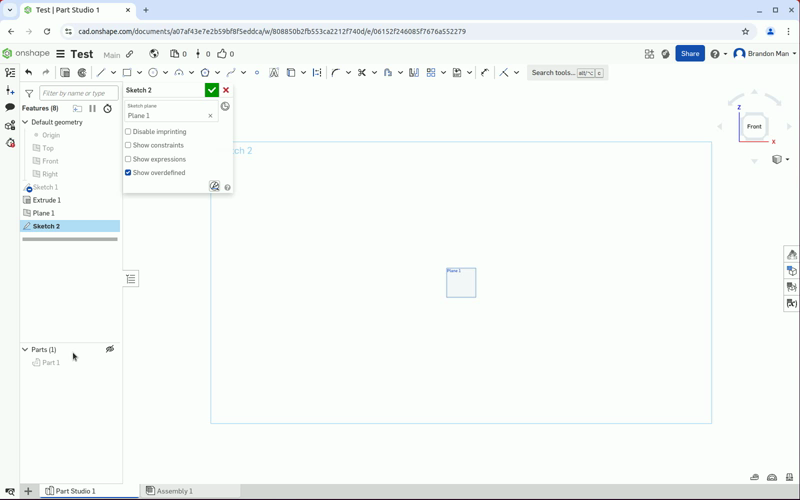
key(l)
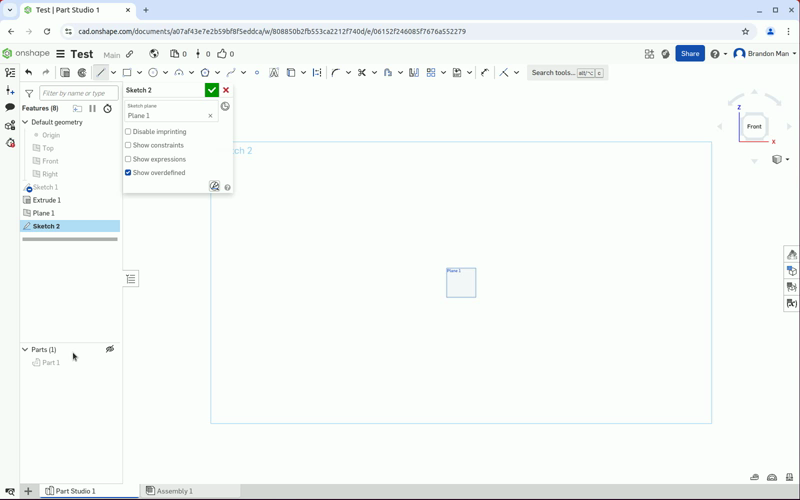
key_down(shift)
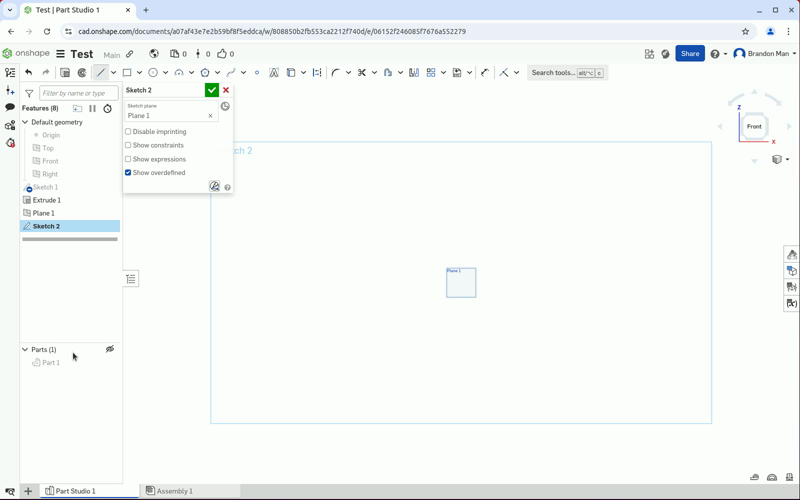
mouse_move(431, 257)
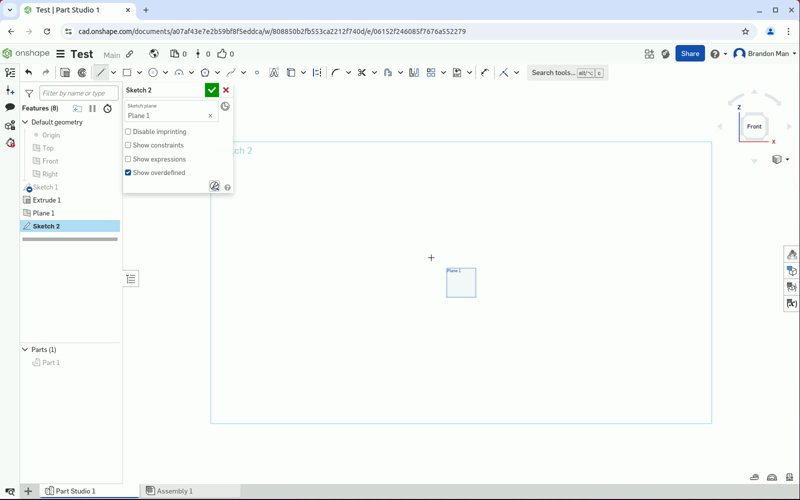
click(431, 257)
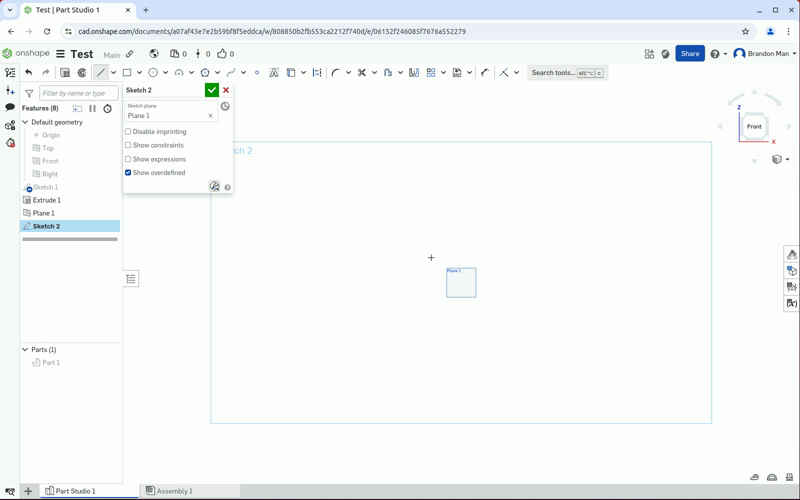
key_up(shift)
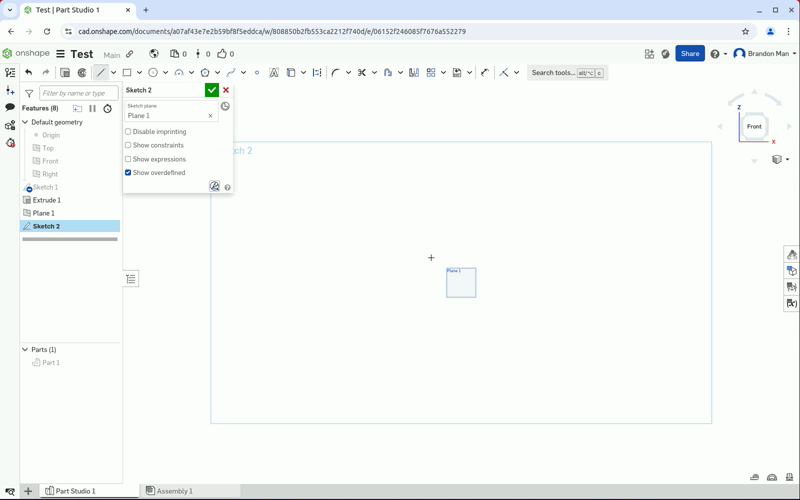
key_down(shift)
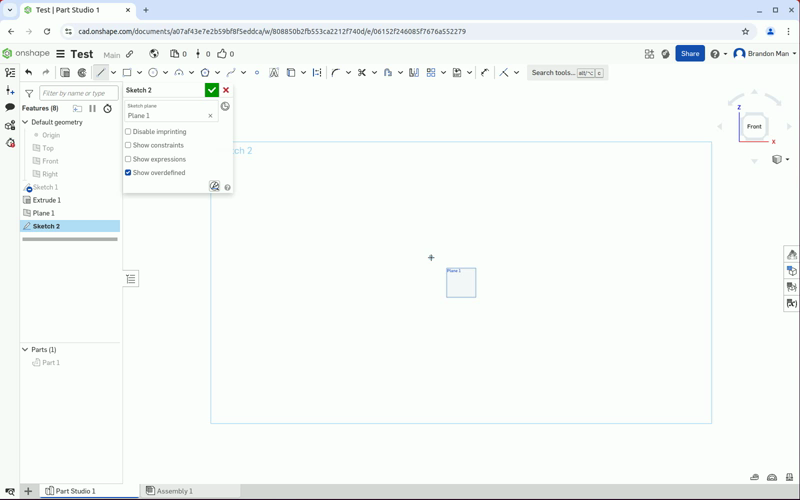
mouse_move(461, 257)
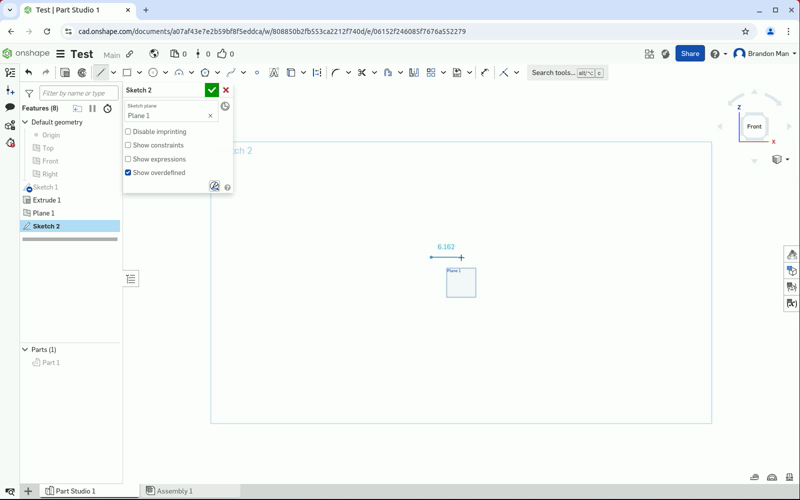
mouse_move(489, 257)
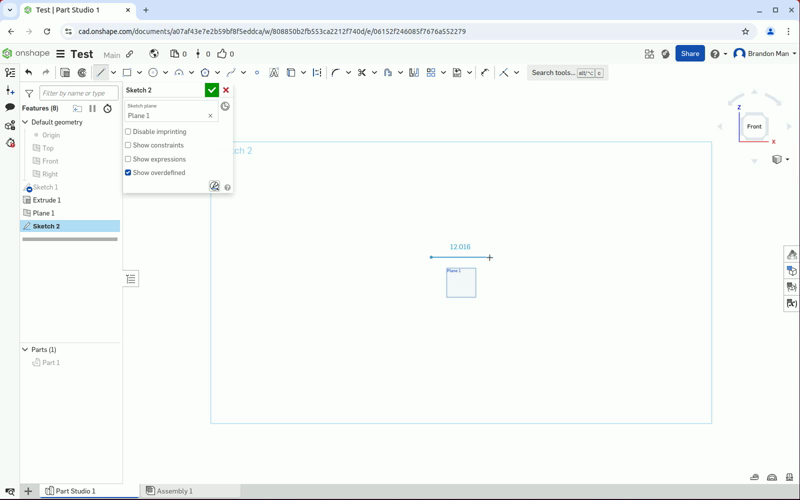
click(489, 257)
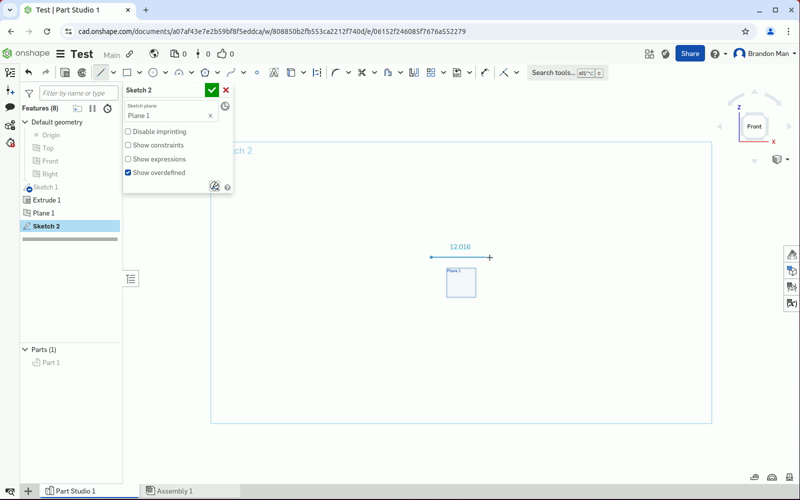
key_up(shift)
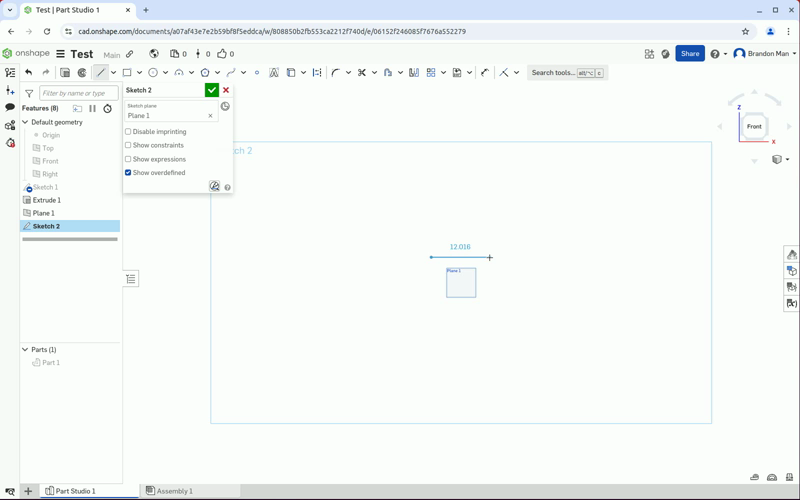
key_down(shift)
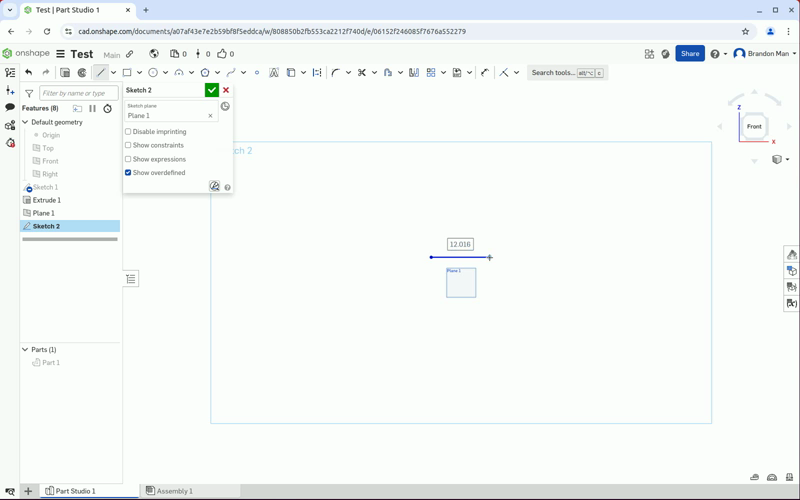
mouse_move(519, 257)
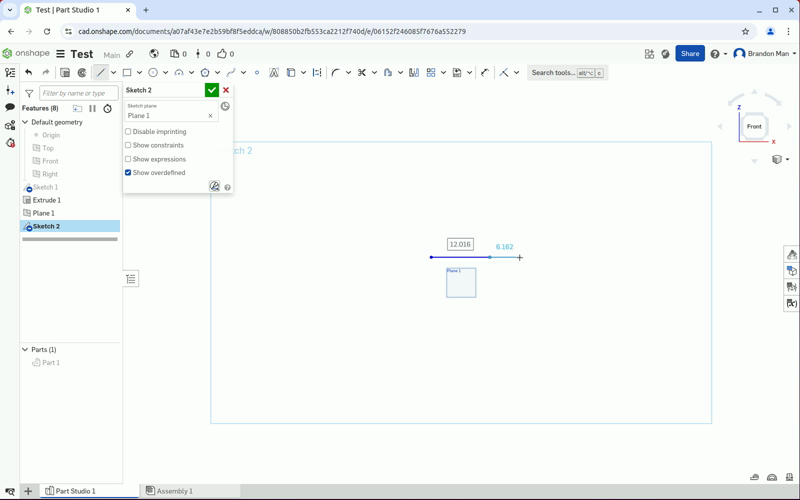
mouse_move(489, 245)
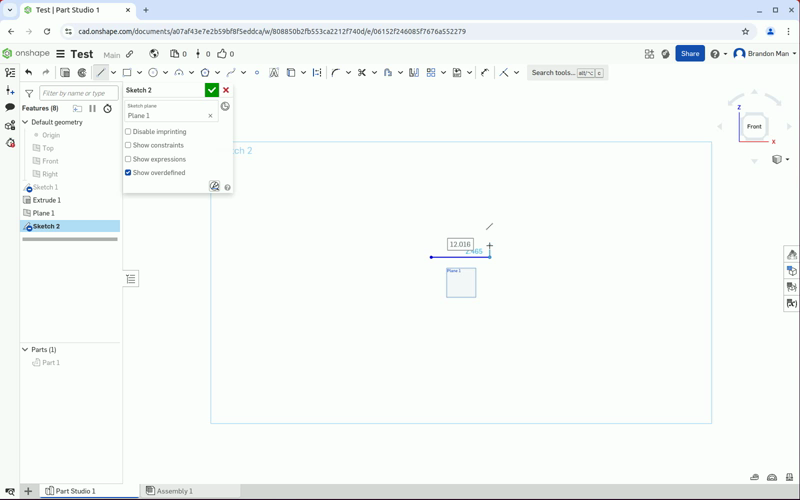
click(489, 245)
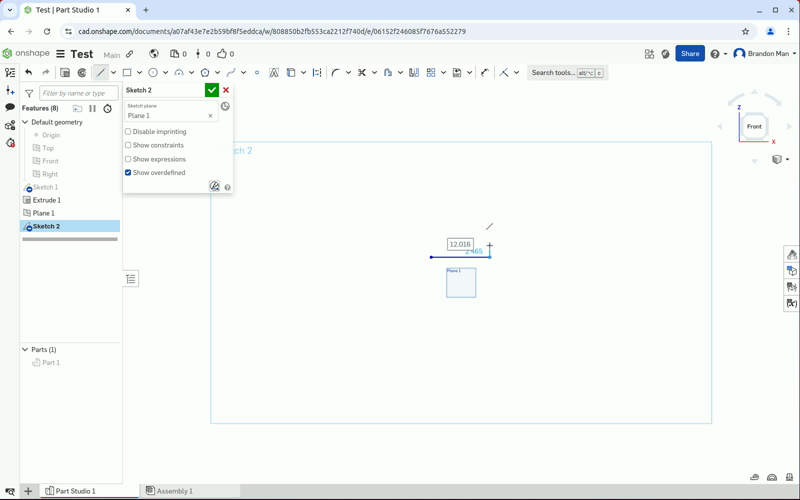
key_up(shift)
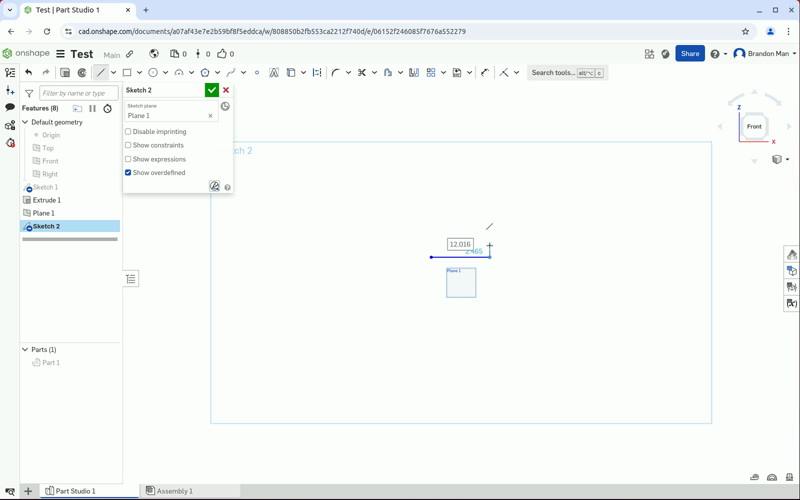
key_down(shift)
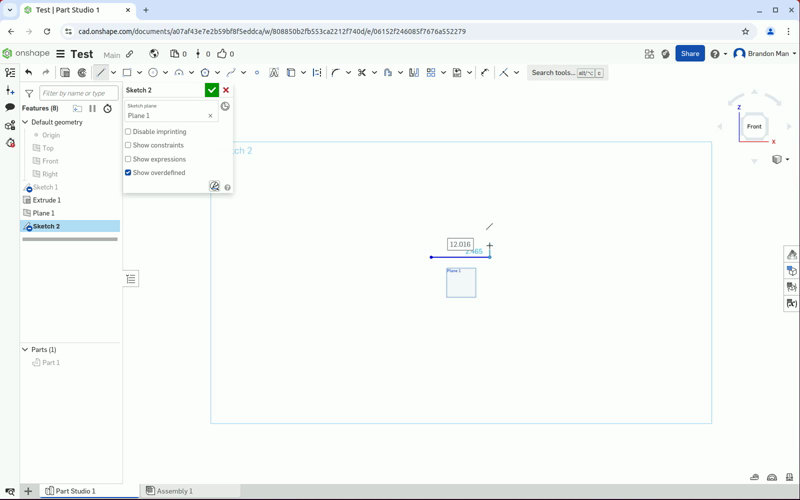
mouse_move(519, 245)
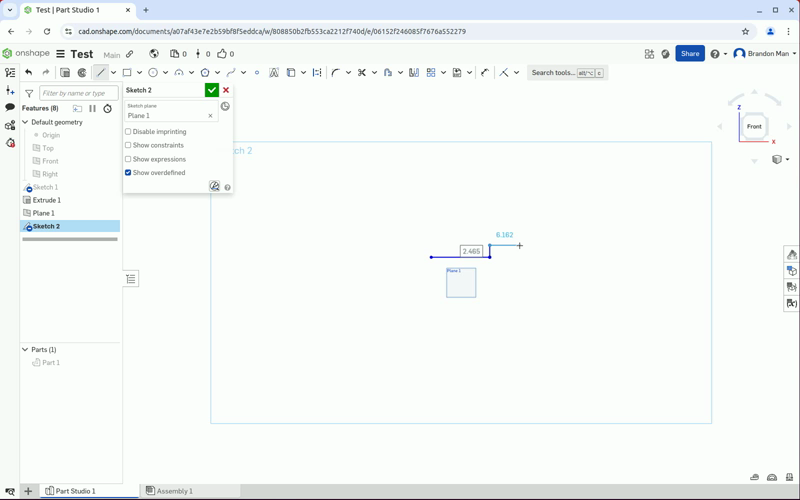
mouse_move(431, 245)
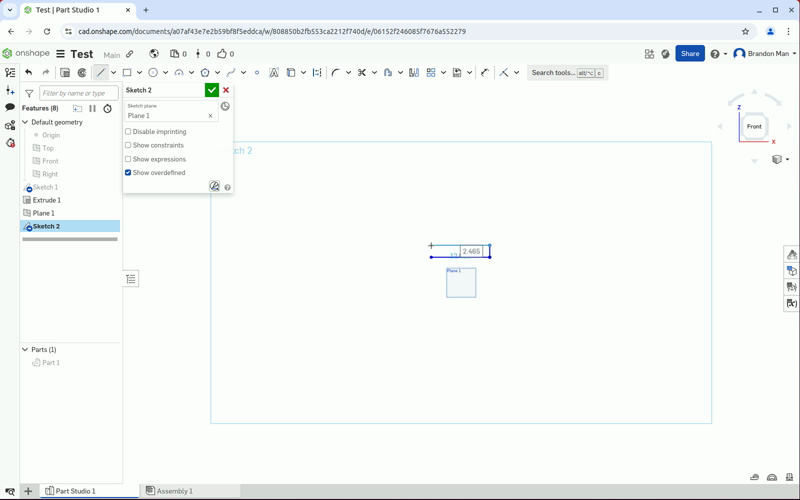
click(431, 245)
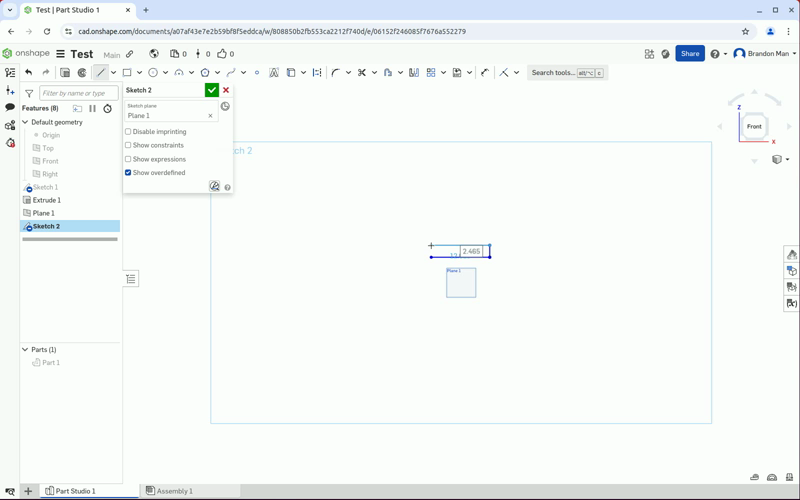
key_up(shift)
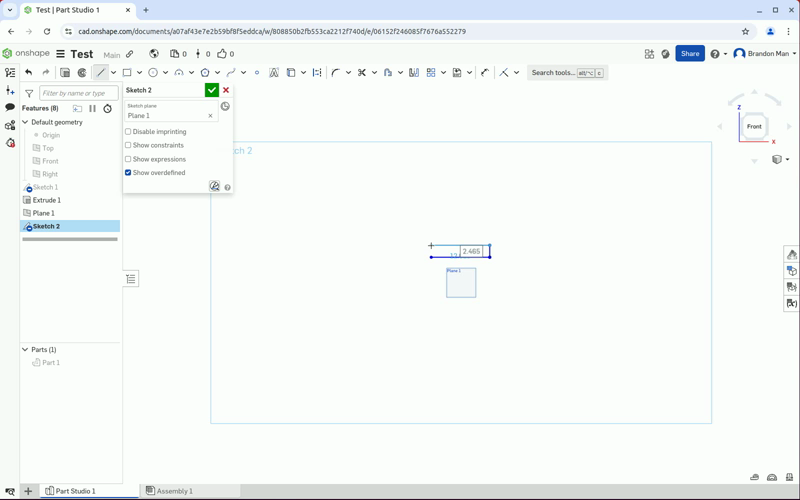
mouse_move(461, 245)
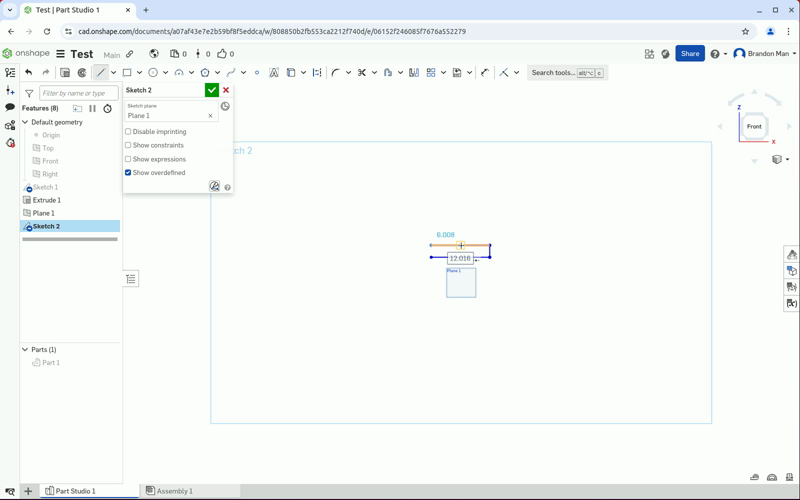
key_down(shift)
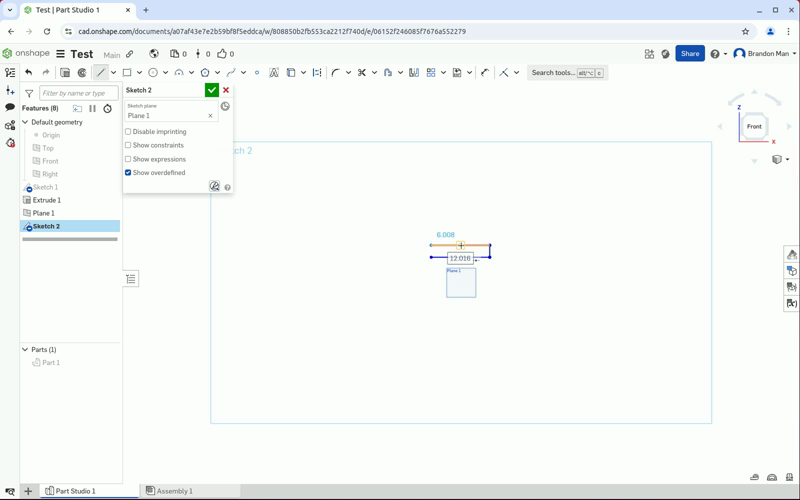
mouse_move(431, 257)
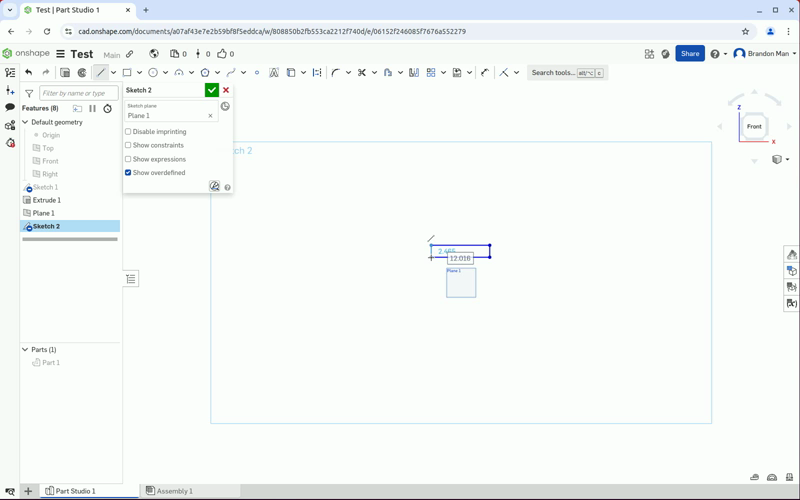
key_up(shift)
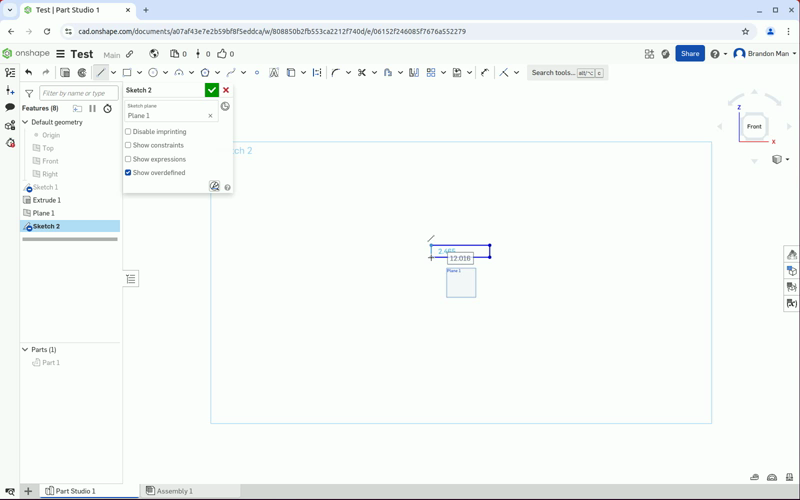
click(431, 257)
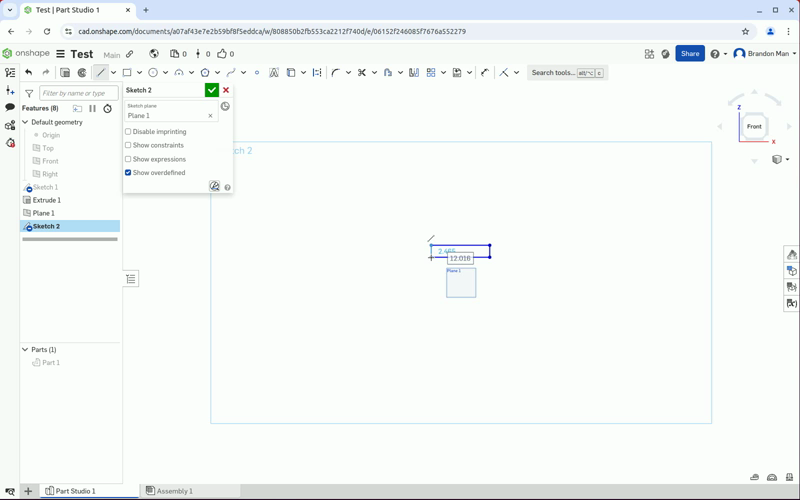
key(esc)
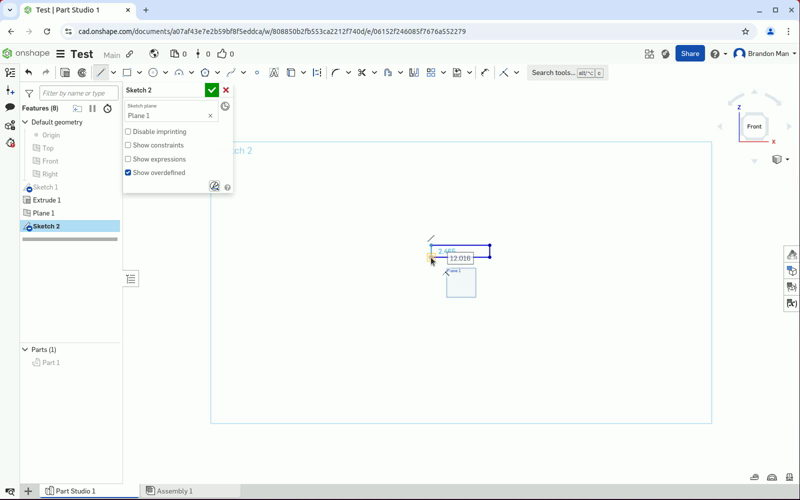
mouse_move(438, 251)
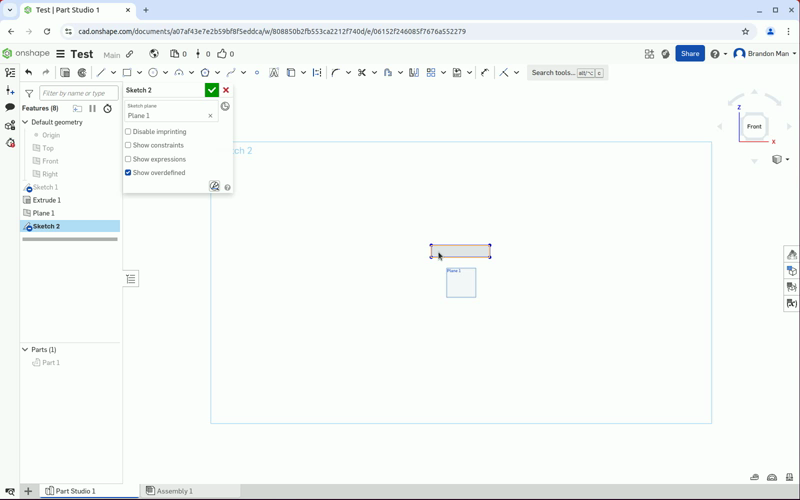
scroll(6)
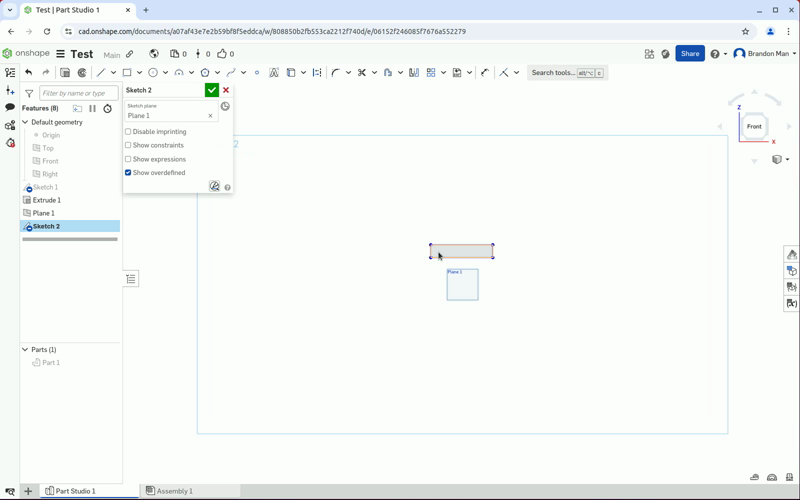
scroll(6)
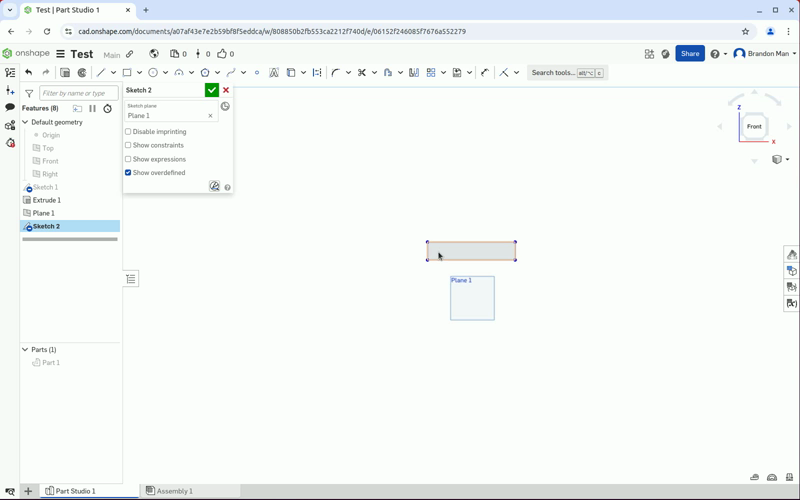
scroll(6)
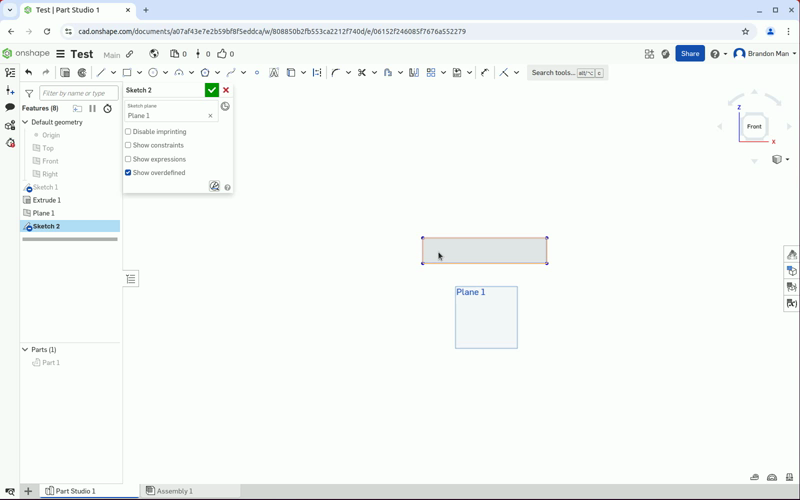
scroll(6)
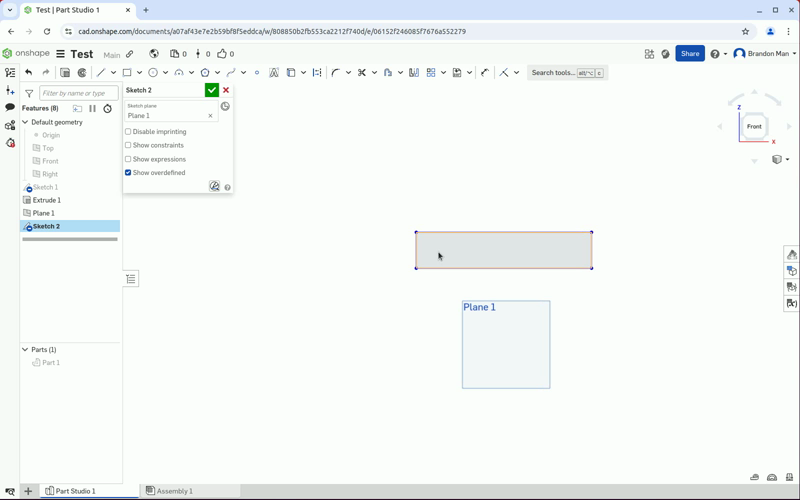
scroll(6)
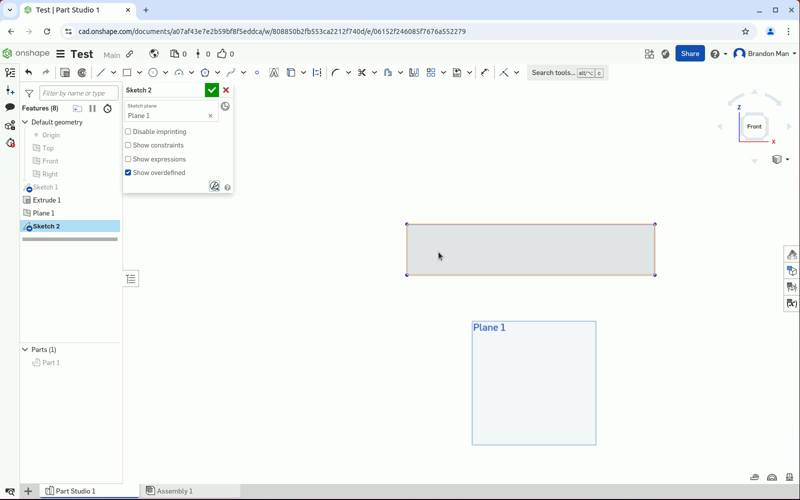
scroll(6)
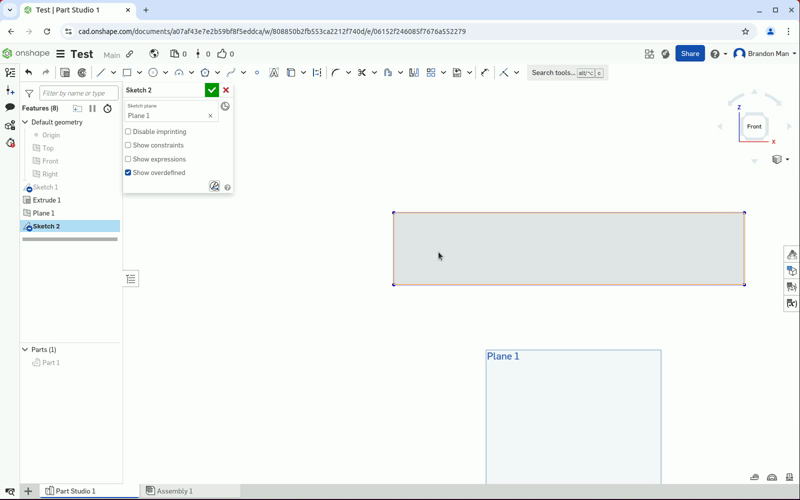
scroll(6)
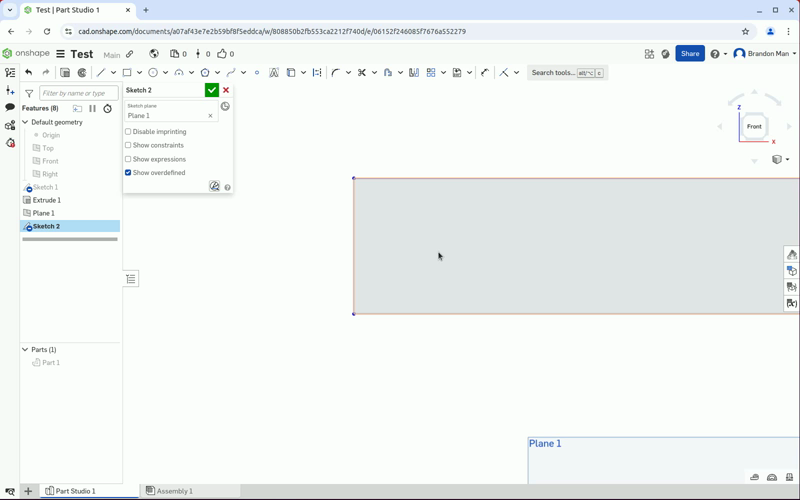
click(438, 251)
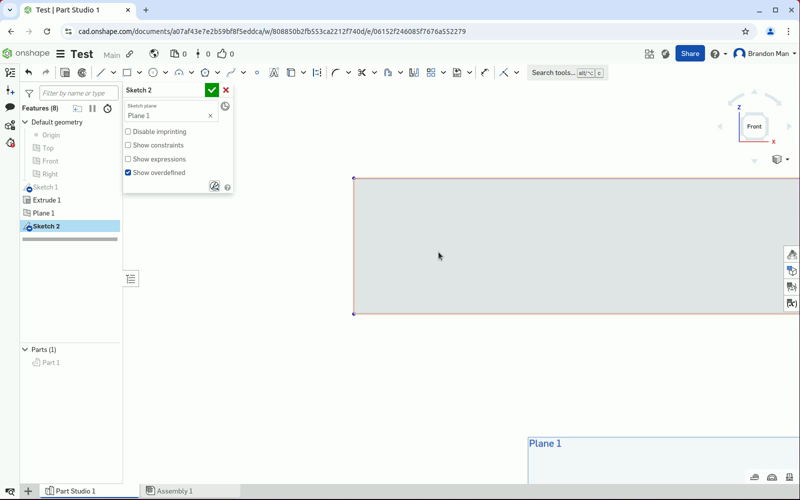
scroll(-6)
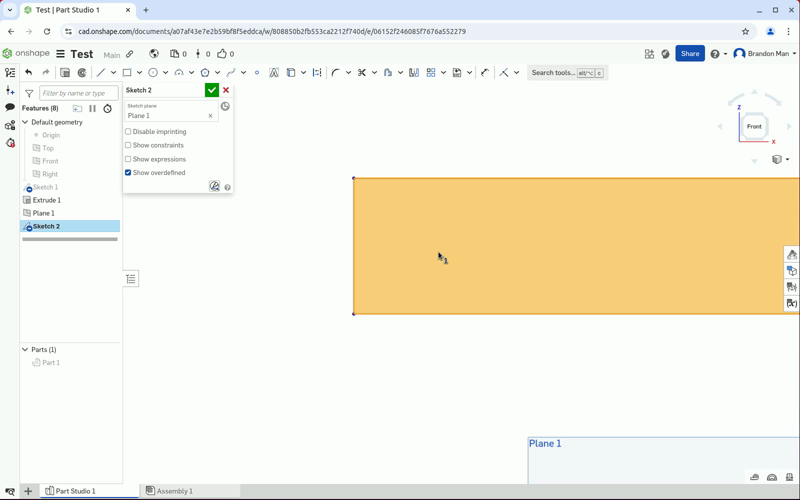
scroll(-6)
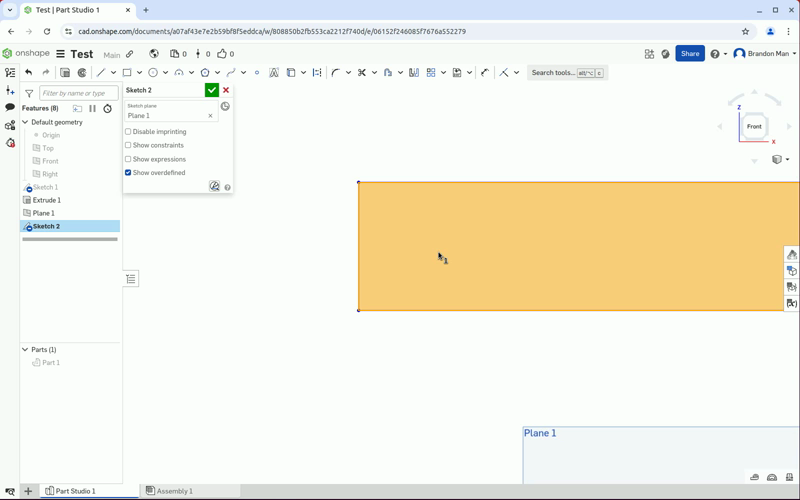
scroll(-6)
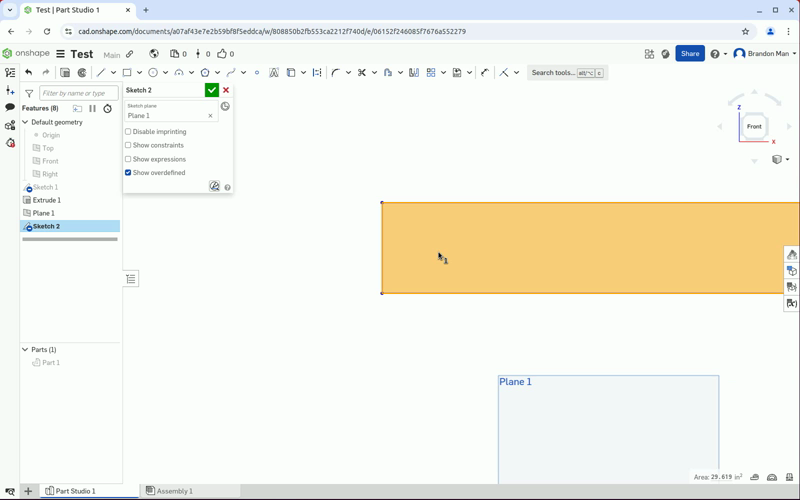
scroll(-6)
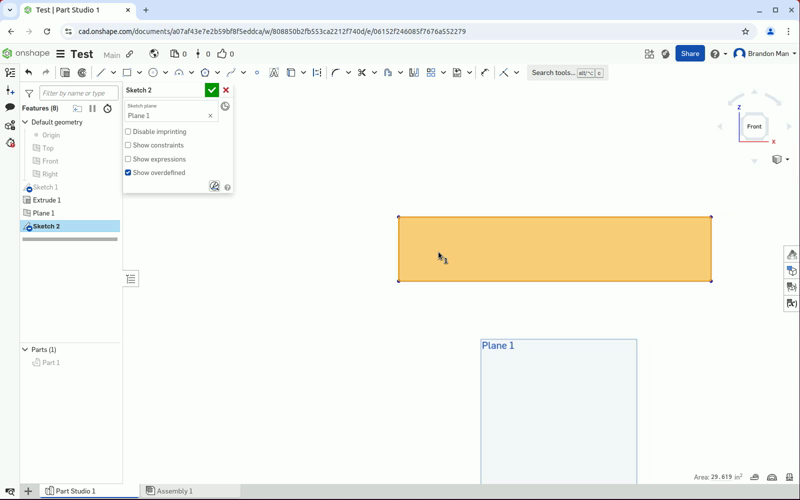
scroll(-6)
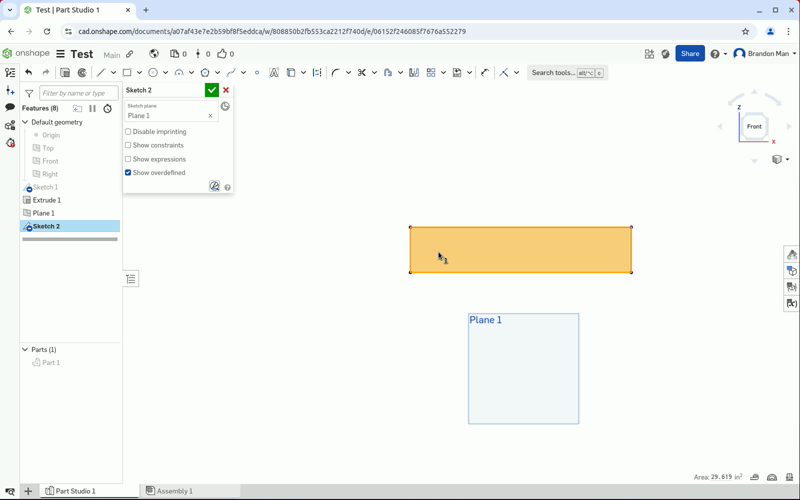
scroll(-6)
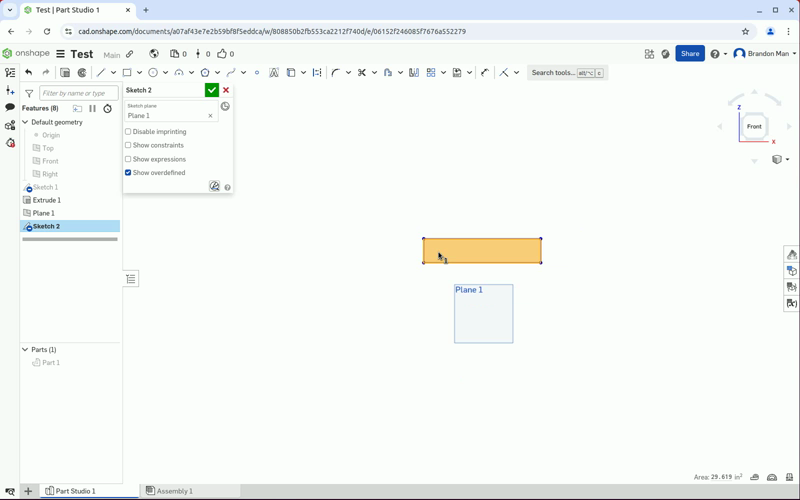
scroll(-6)
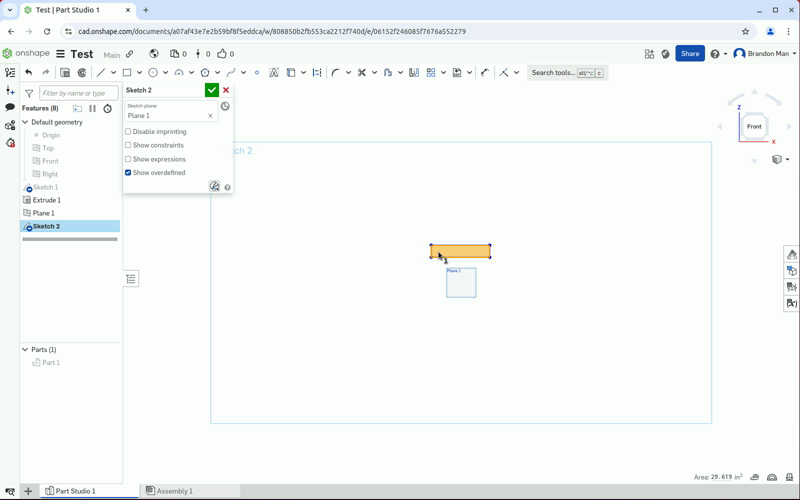
mouse_move(73, 352)
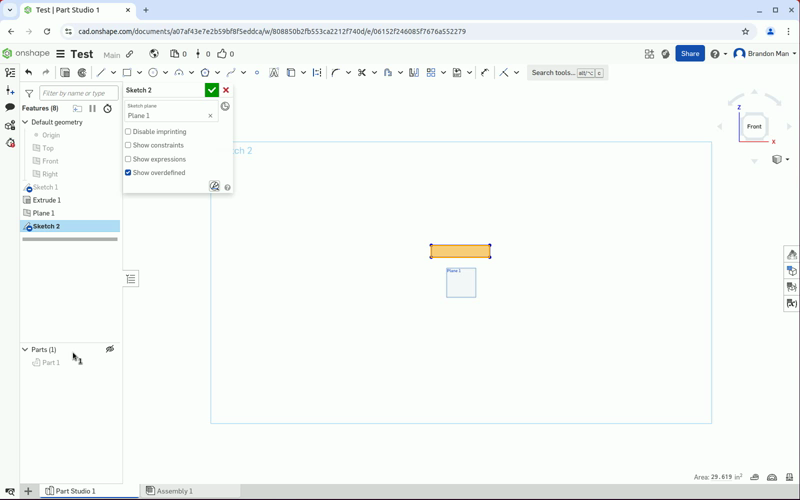
key(shift+y)
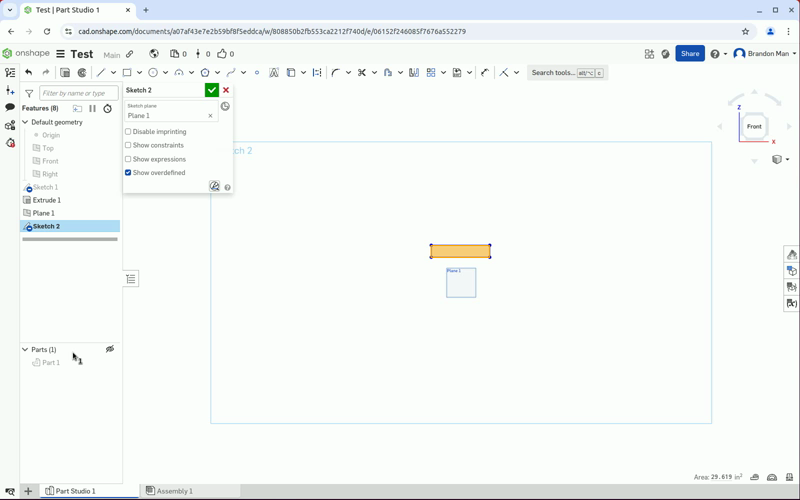
key(shift+e)
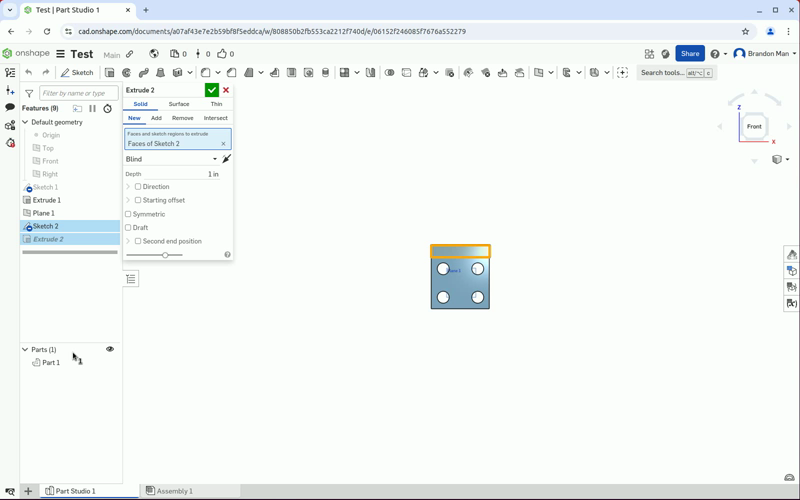
mouse_move(143, 106)
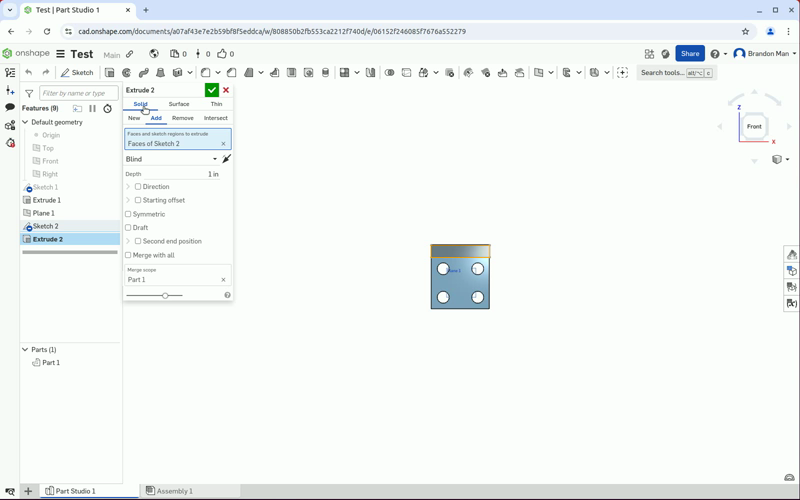
click(143, 106)
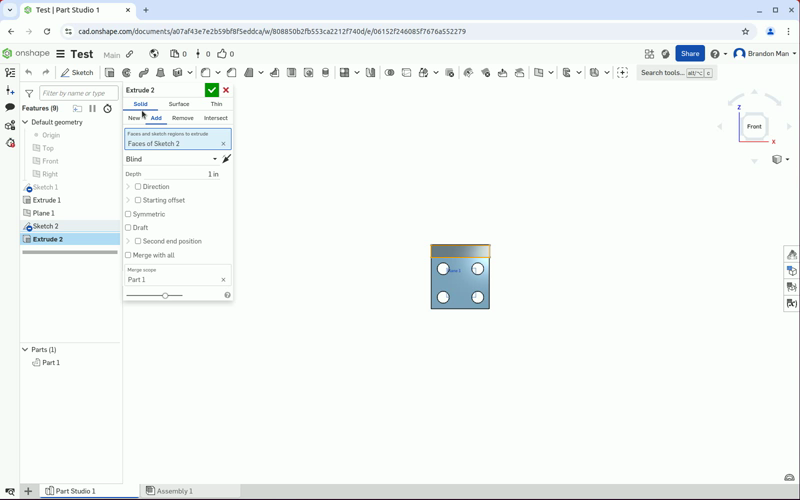
mouse_move(137, 120)
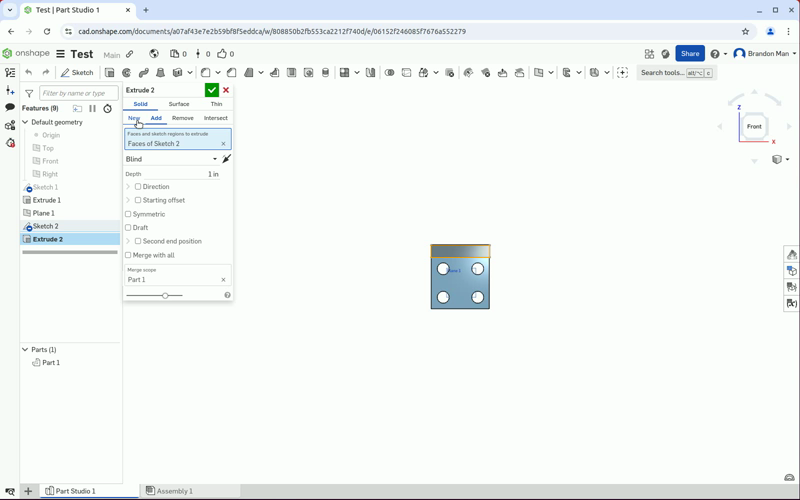
click(137, 120)
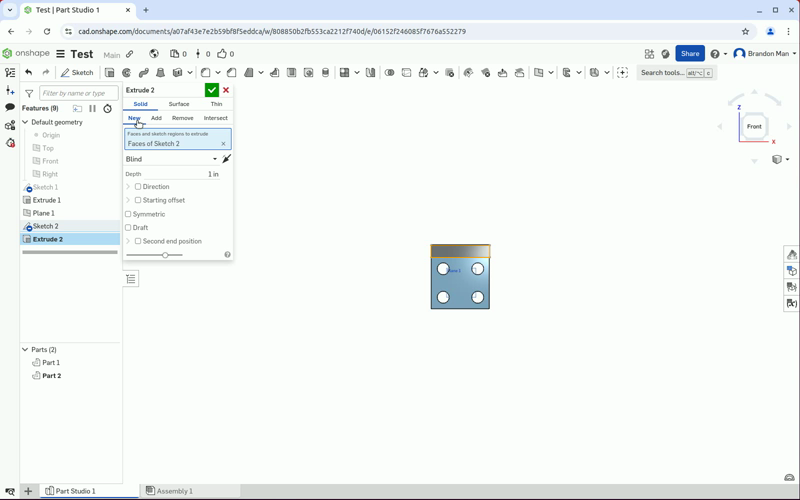
key(tab, 4)
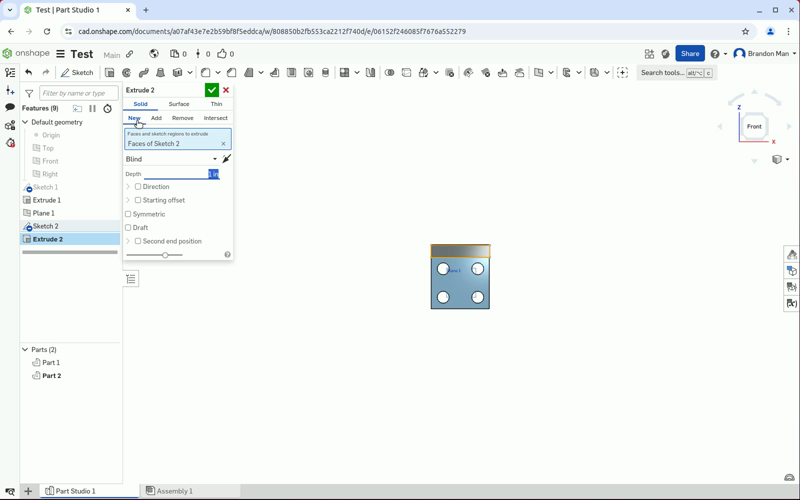
text(20.701)
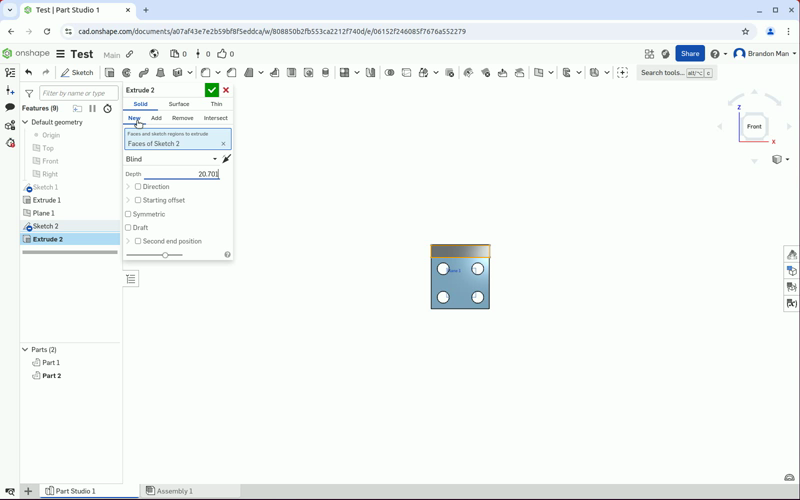
key(enter)
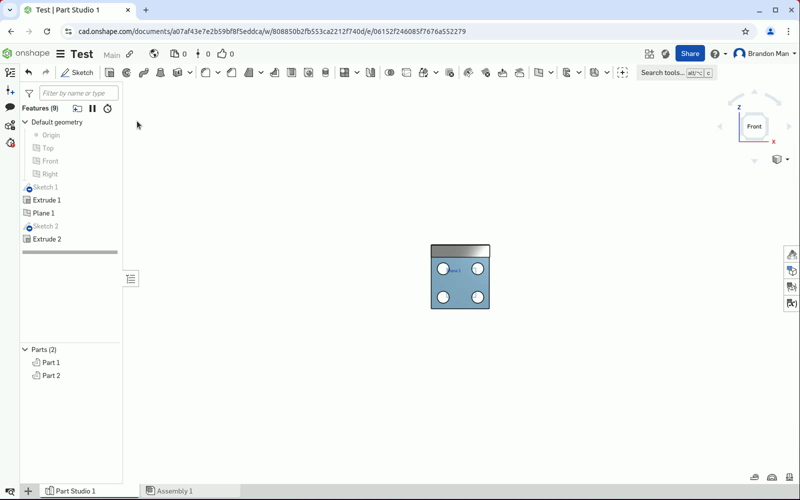
key(shift+h)
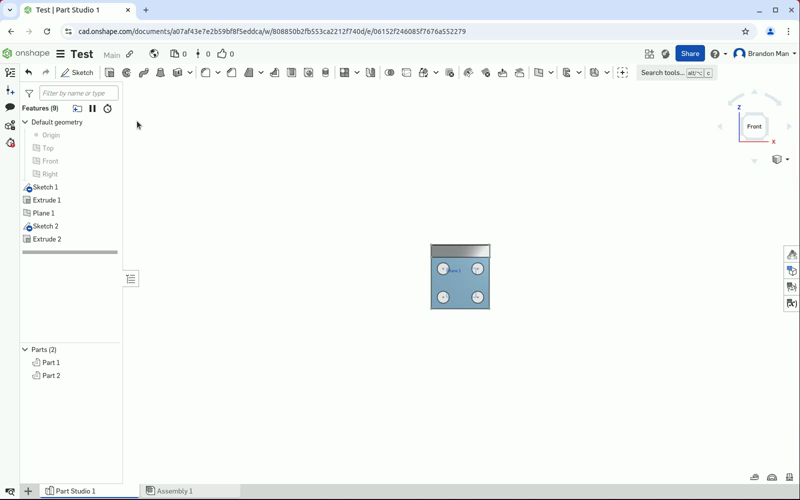
key(shift+h)
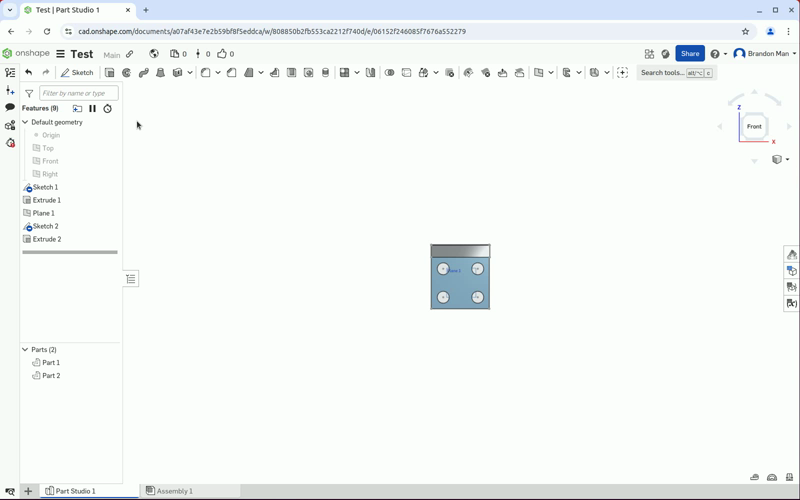
key(shift+7)
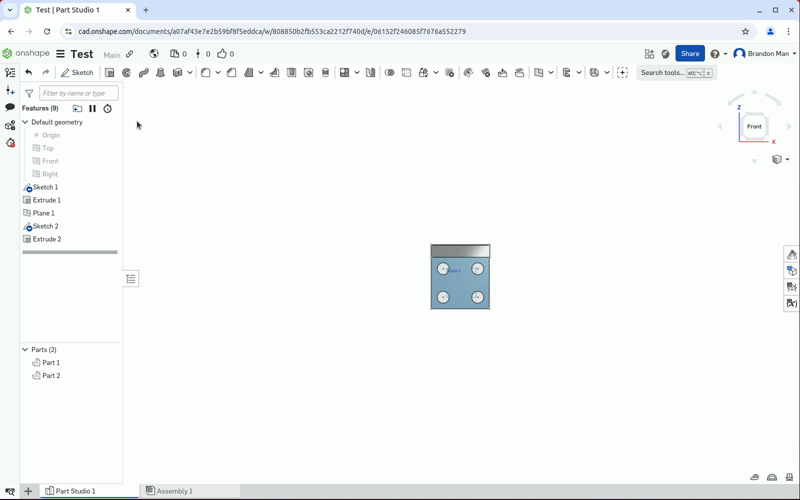
key(left, 2)
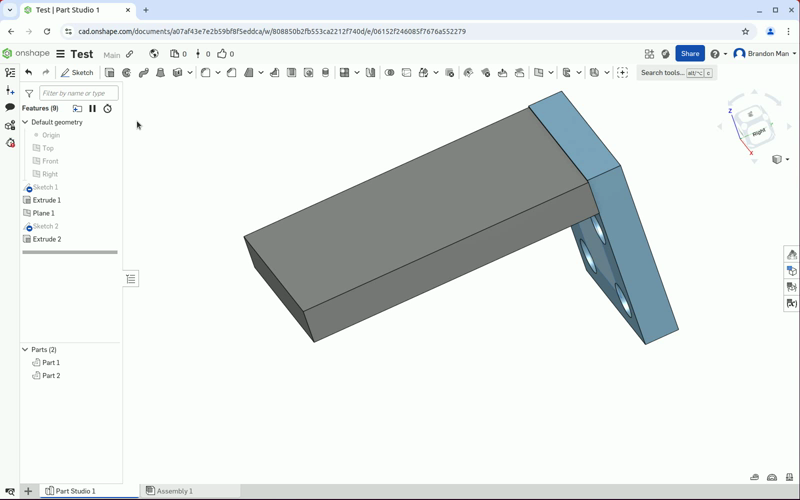
key(down, 2)
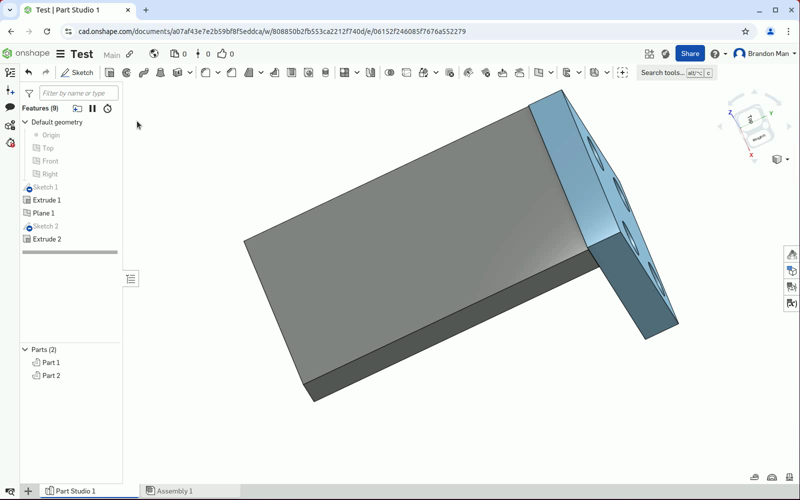
key(up, 2)
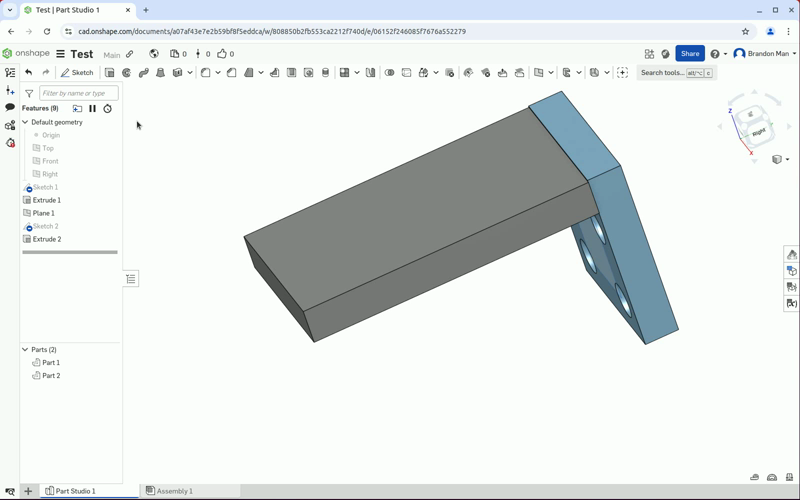
key(right, 2)
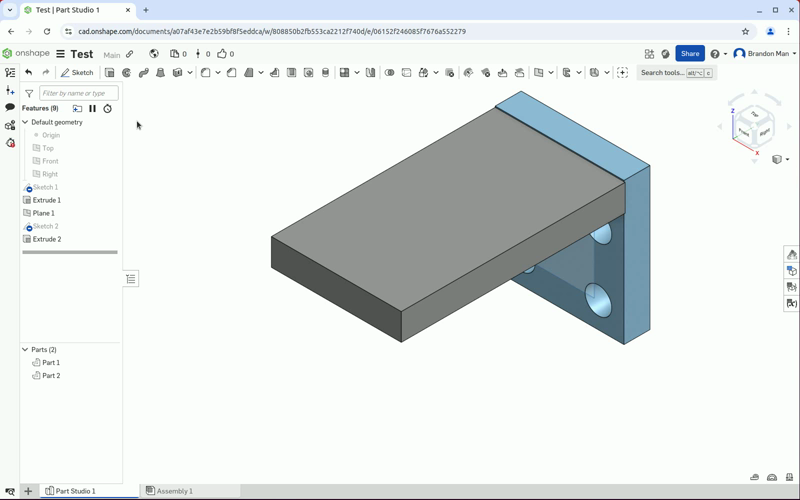
mouse_move(73, 189)
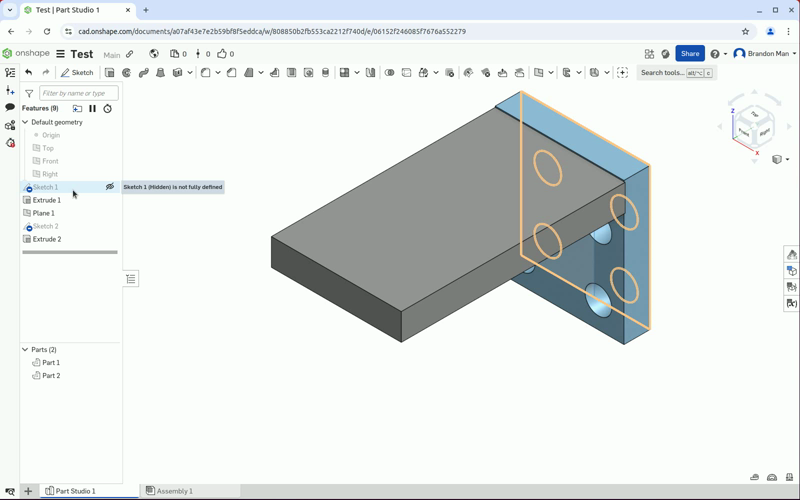
click(73, 189)